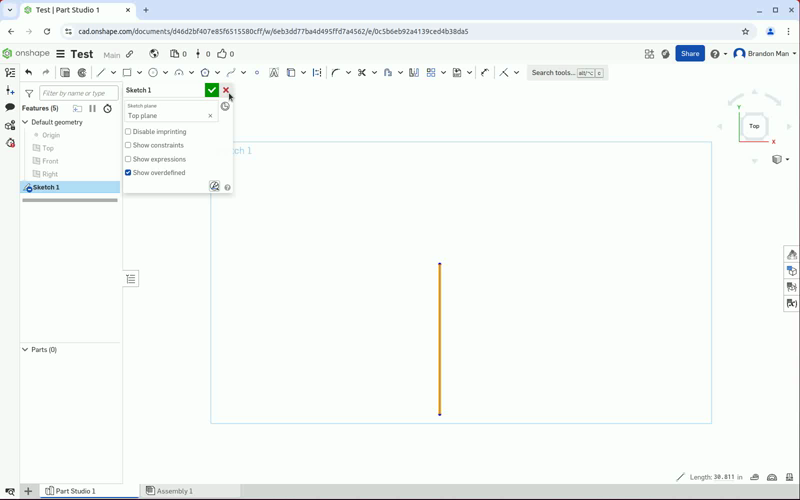
key(shift+h)
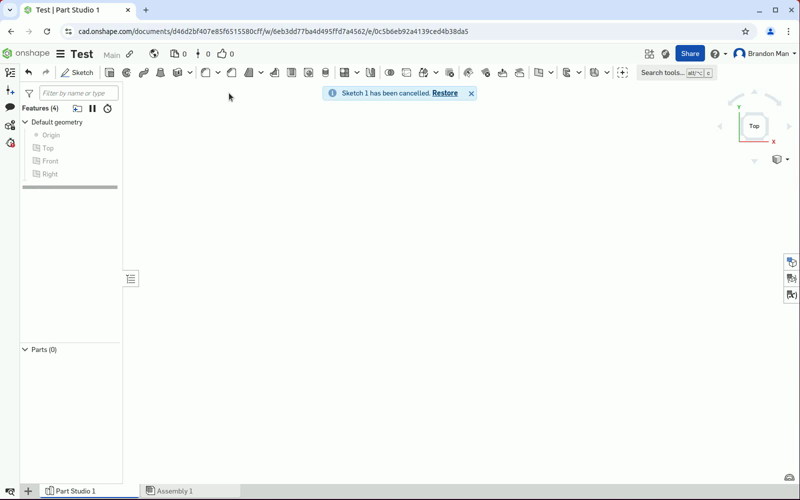
mouse_move(73, 352)
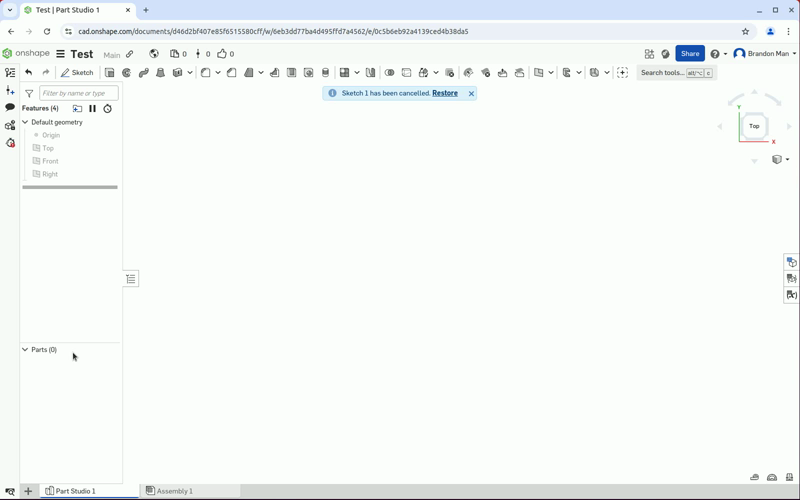
key(y)
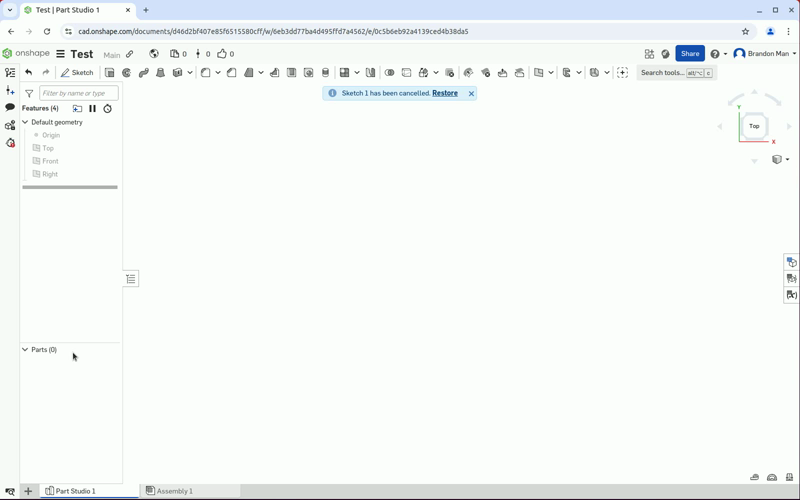
key(shift+p)
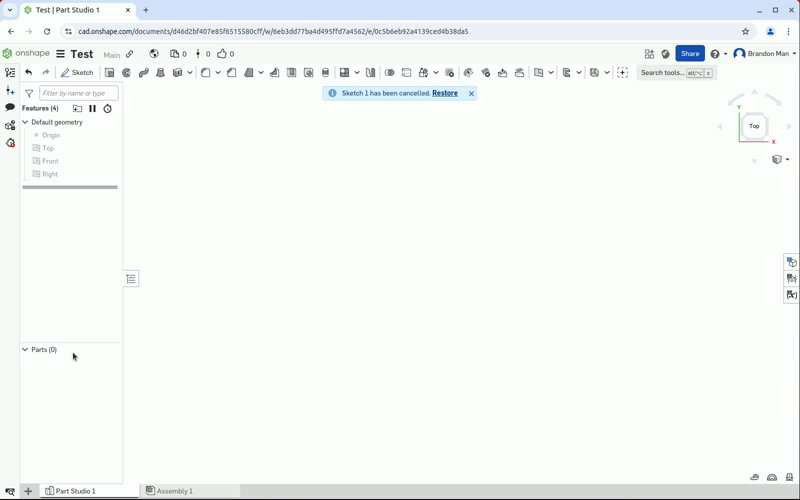
key(space)
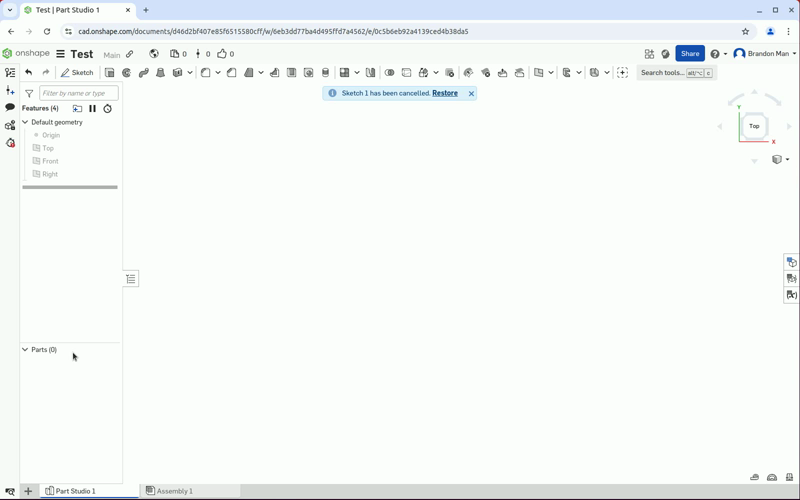
key_down(shift)
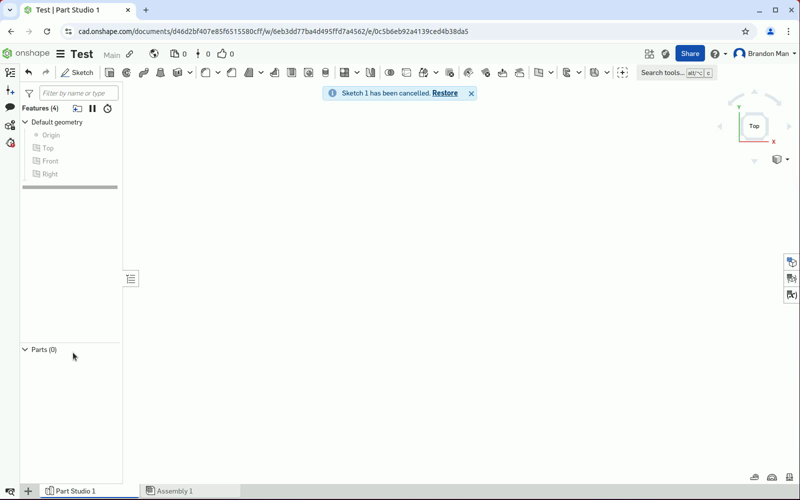
key(up)
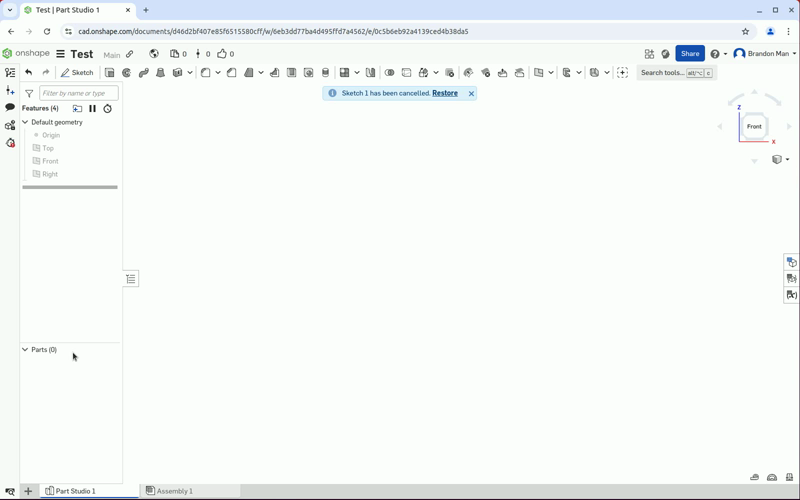
key_up(shift)
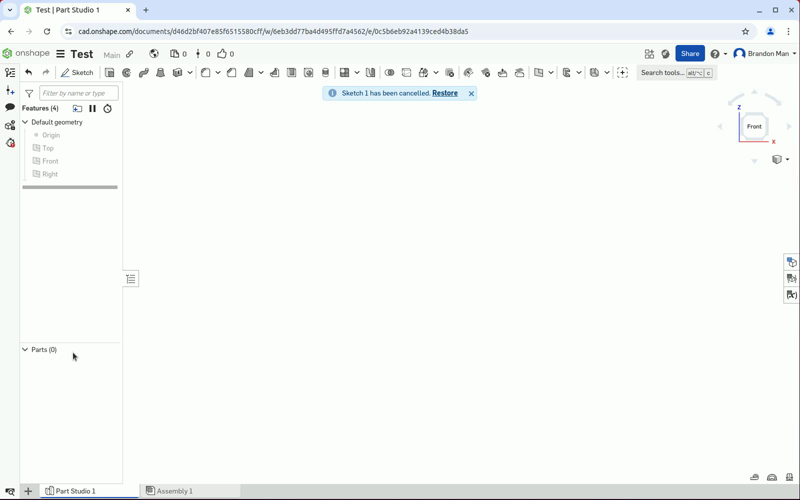
mouse_move(73, 352)
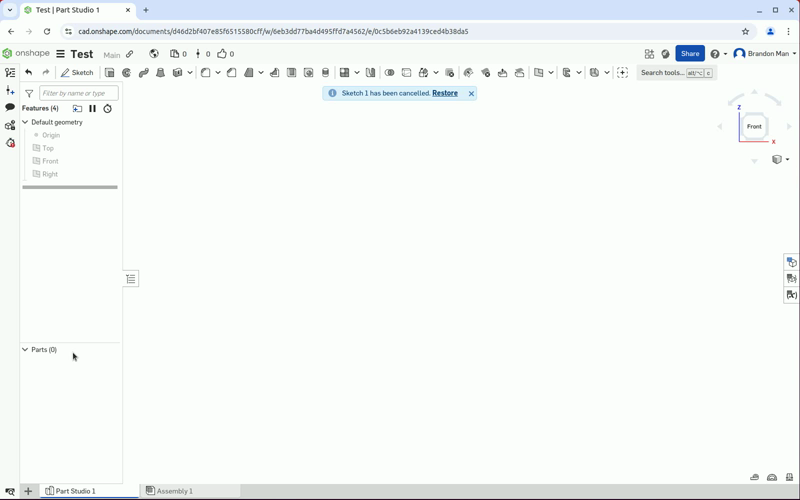
key(shift+y)
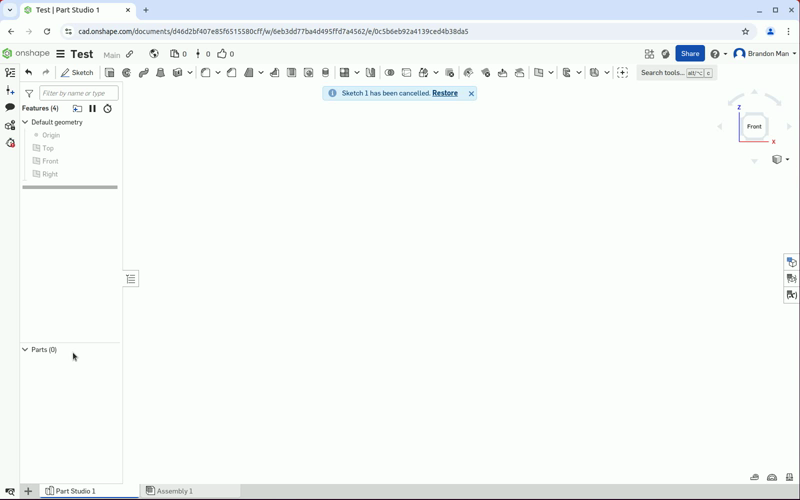
key(shift+s)
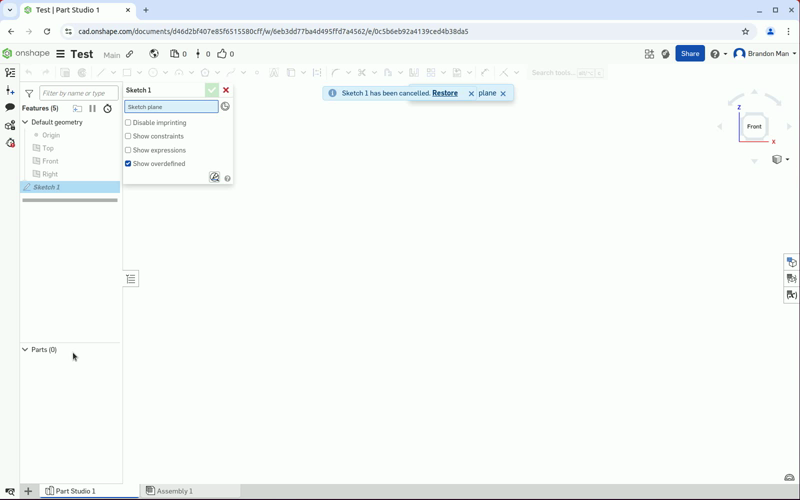
mouse_move(73, 163)
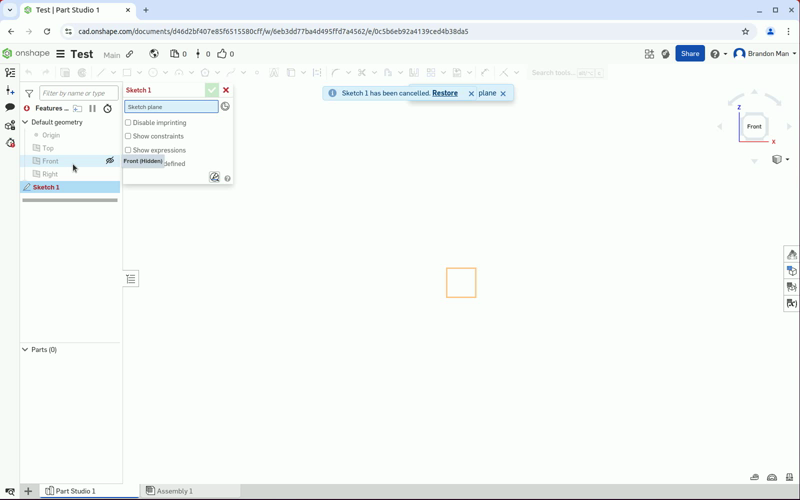
click(73, 163)
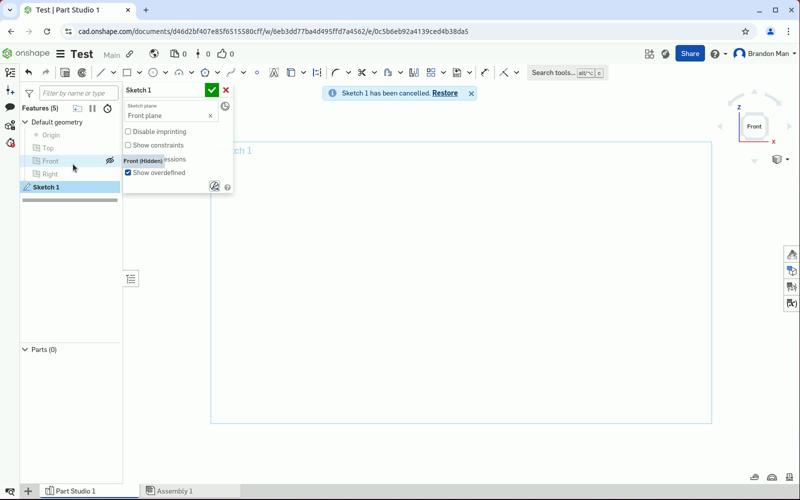
mouse_move(73, 352)
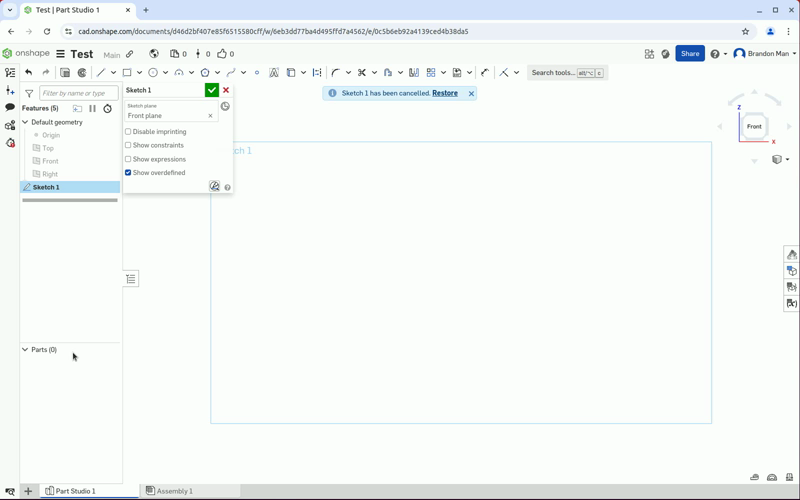
key(y)
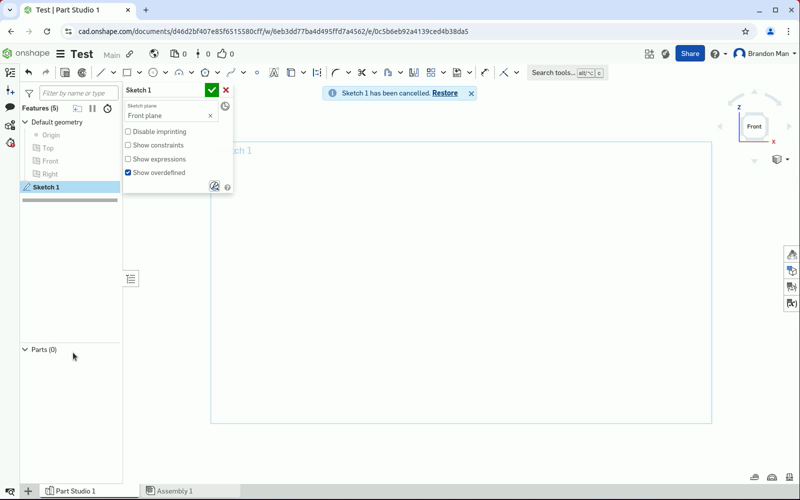
key(c)
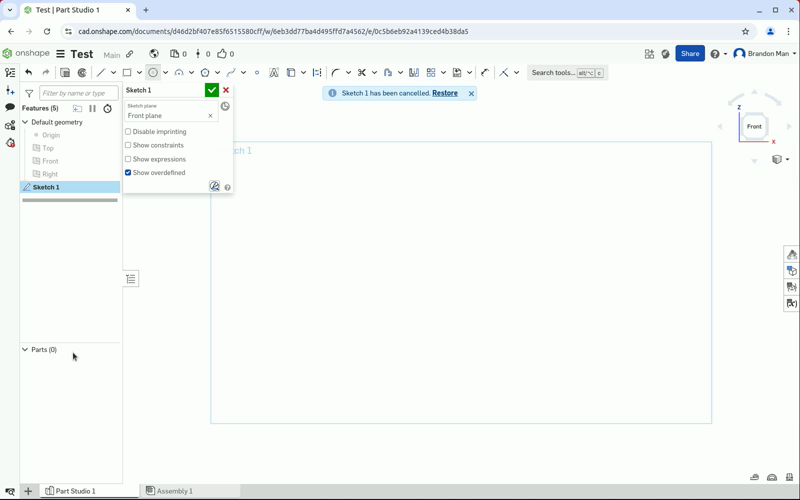
key_down(shift)
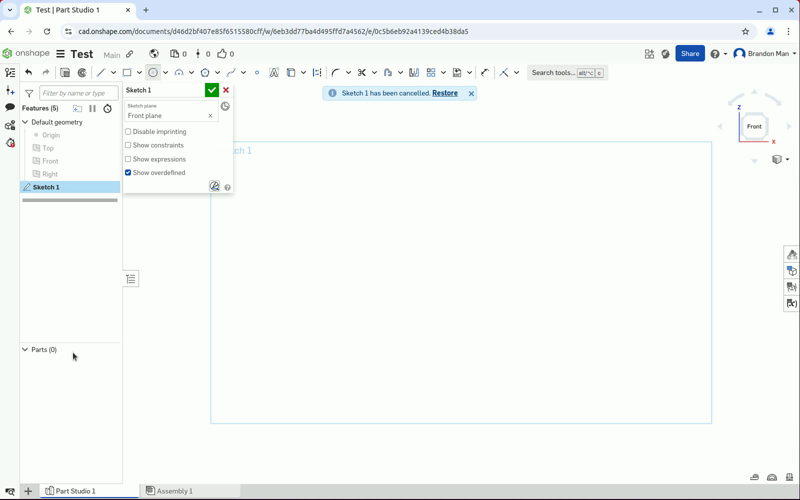
mouse_move(417, 215)
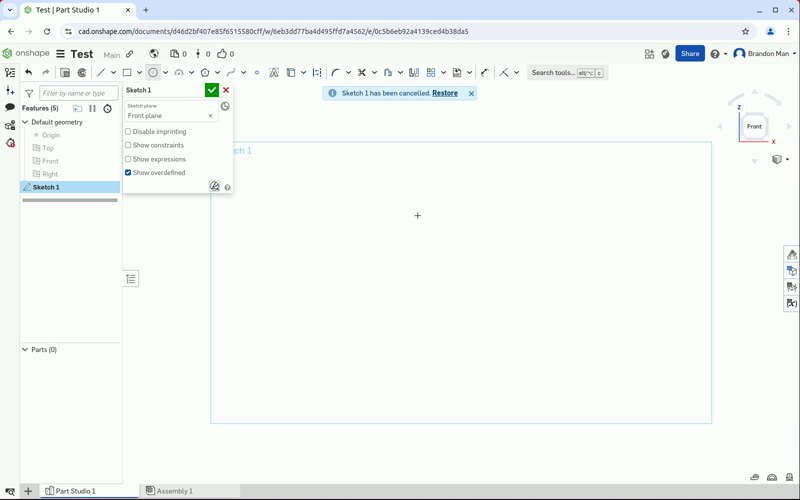
click(417, 215)
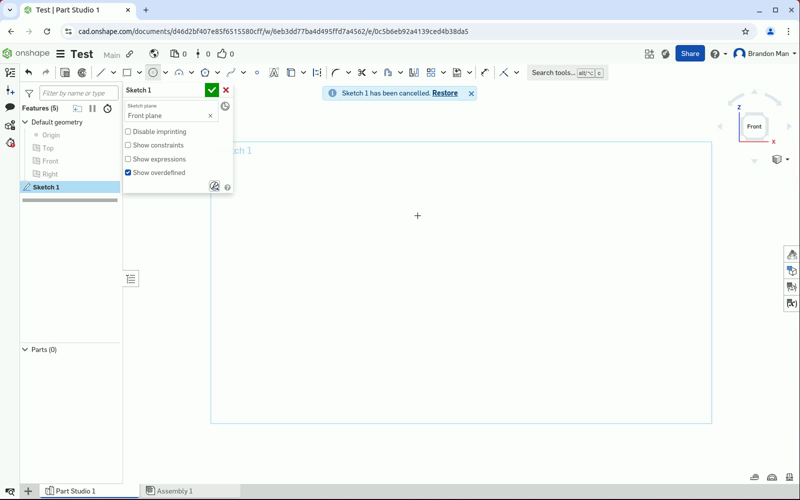
key_up(shift)
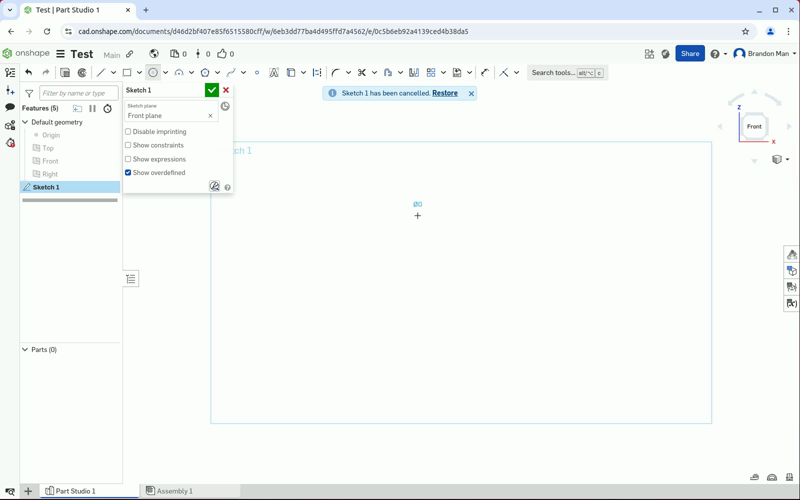
mouse_move(432, 215)
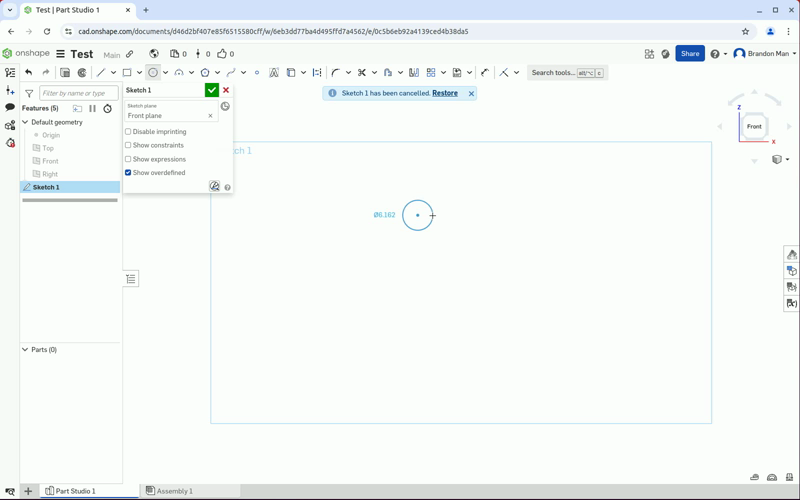
click(432, 215)
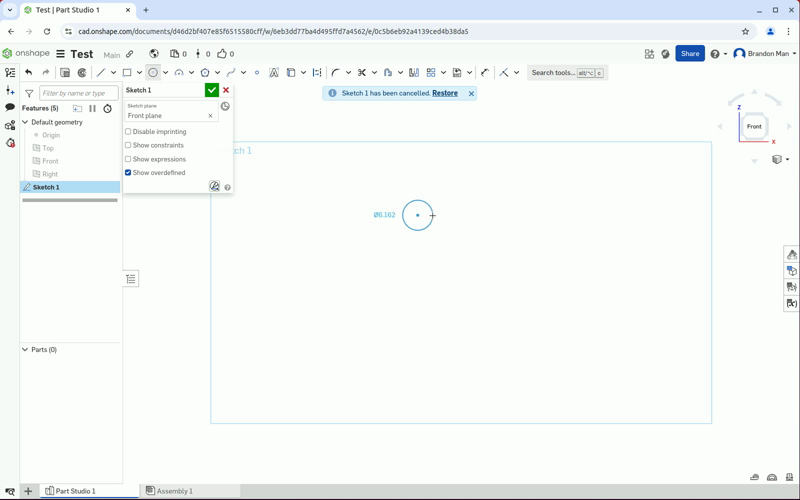
key(esc)
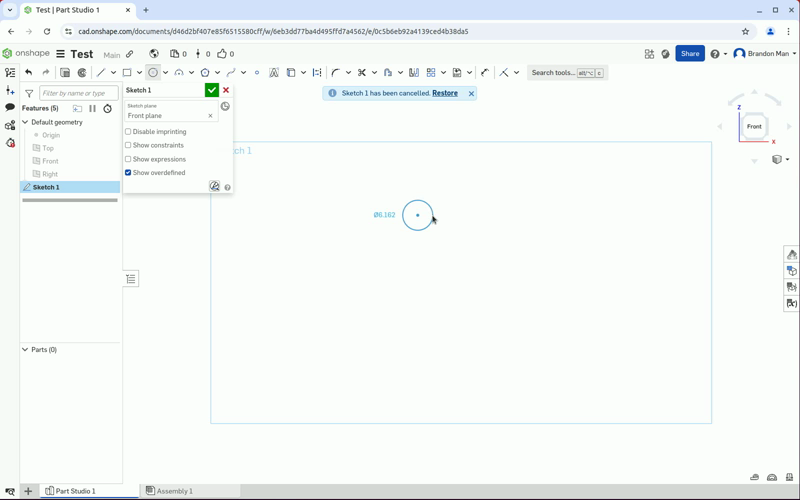
mouse_move(403, 215)
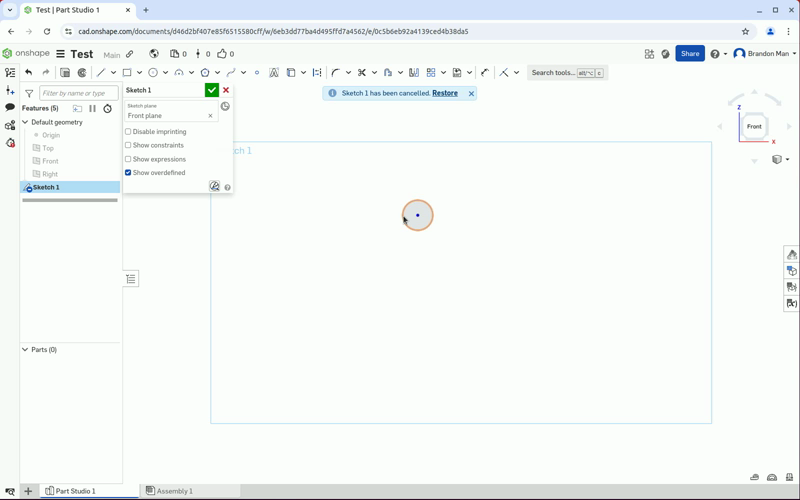
scroll(6)
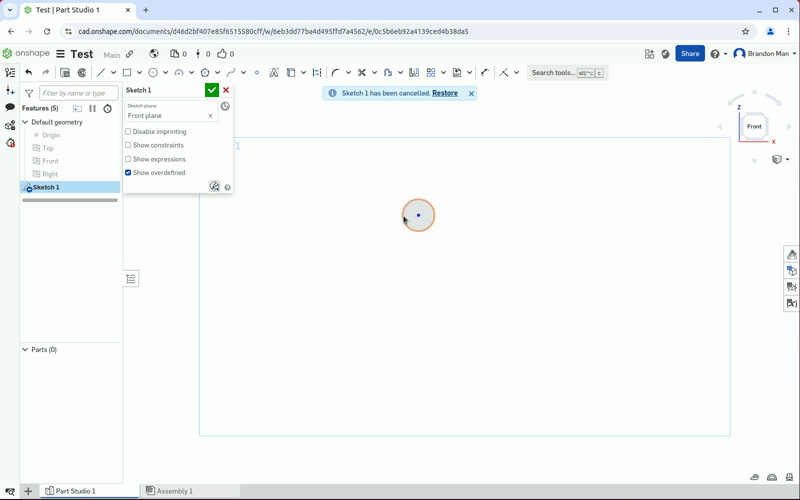
scroll(6)
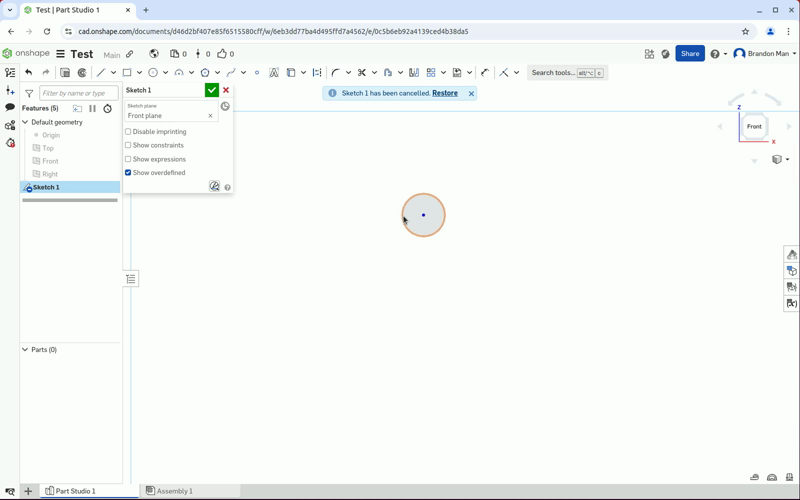
scroll(6)
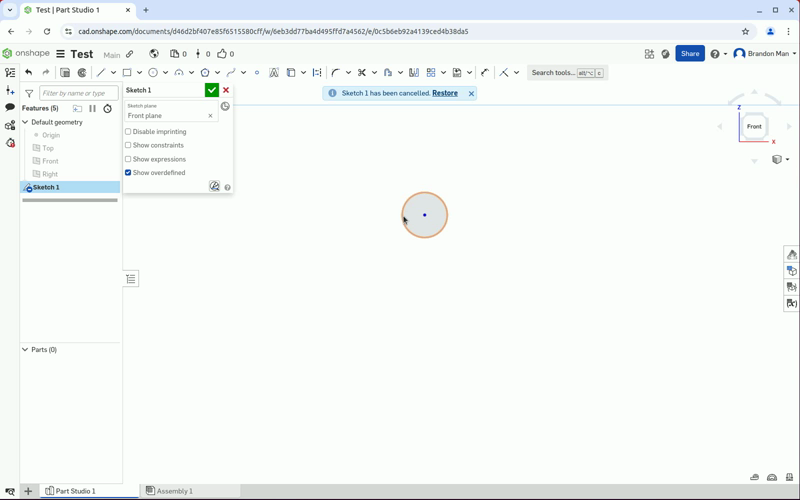
scroll(6)
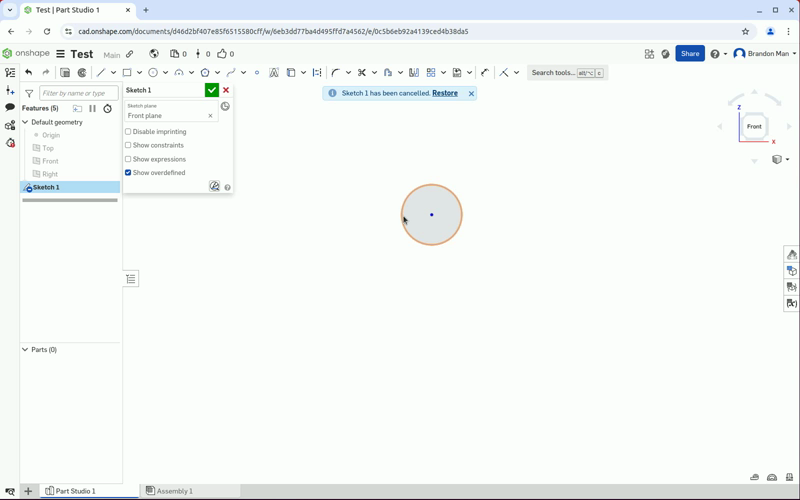
scroll(6)
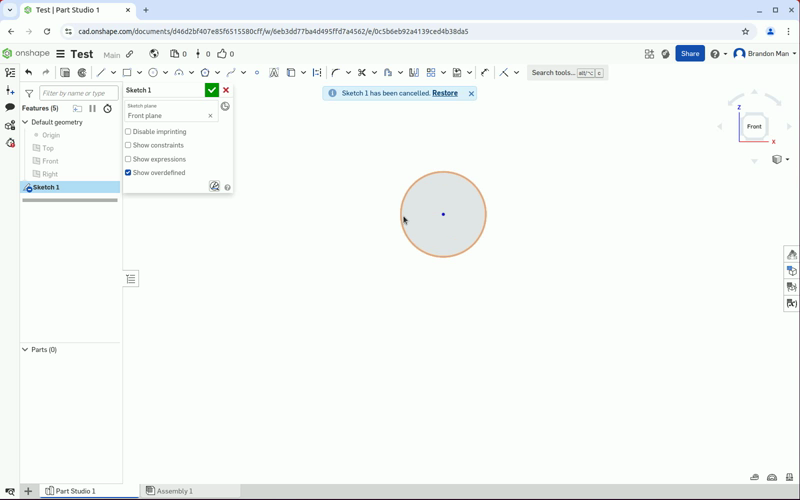
scroll(6)
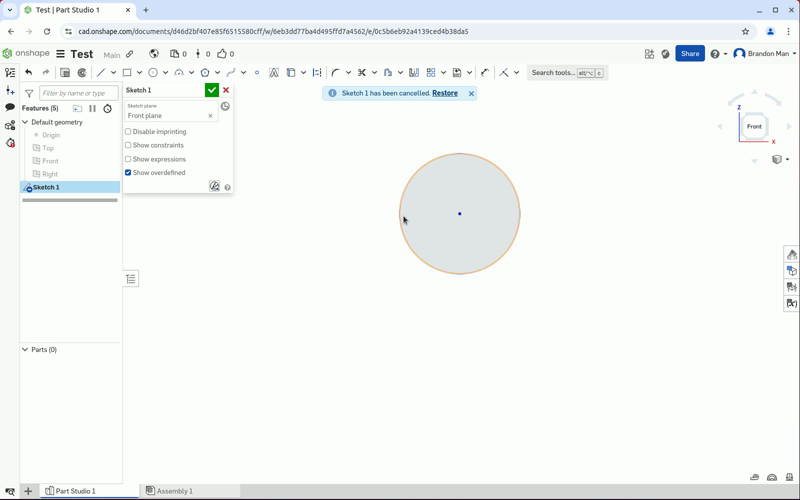
scroll(6)
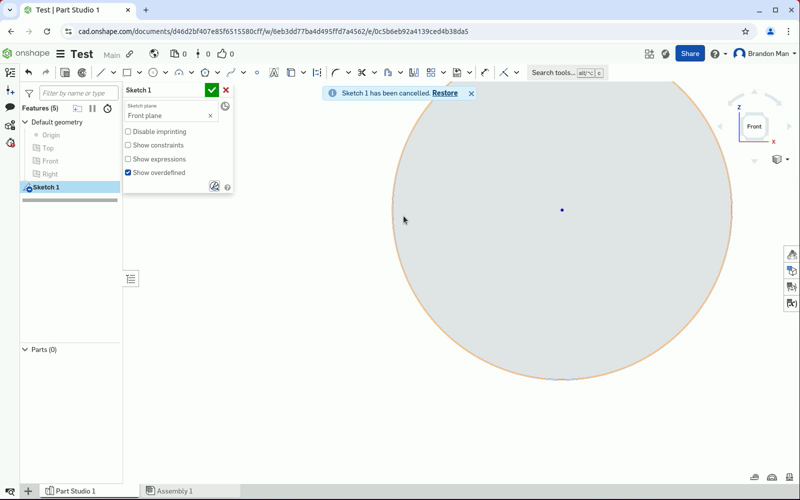
click(403, 215)
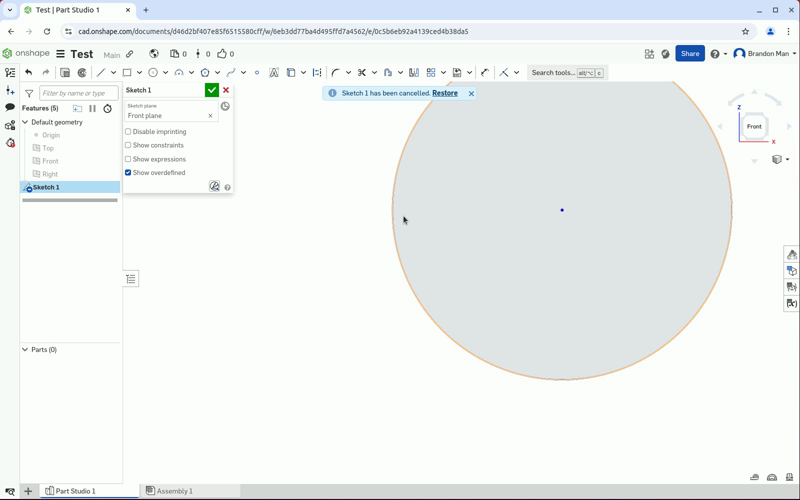
scroll(-6)
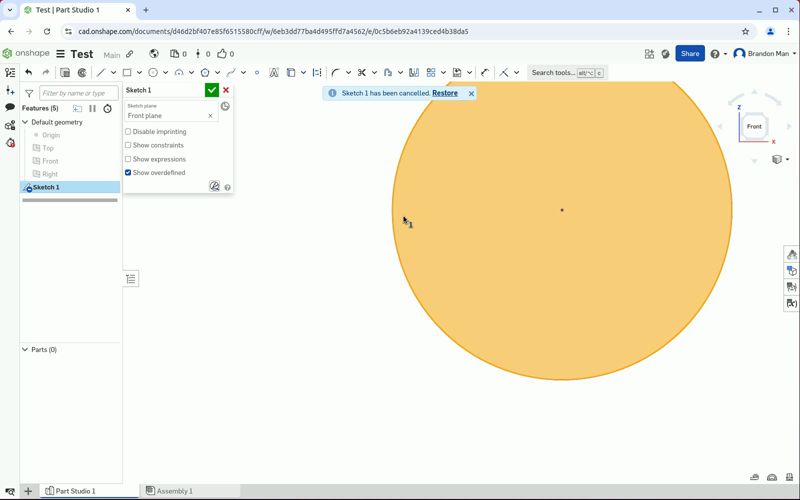
scroll(-6)
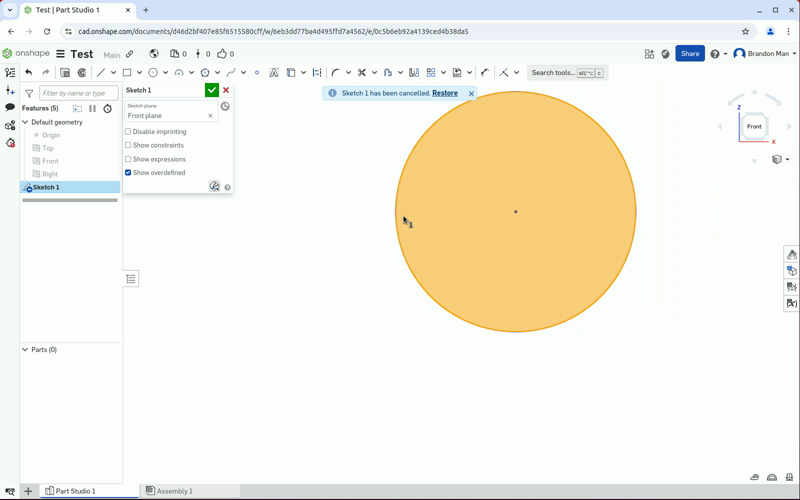
scroll(-6)
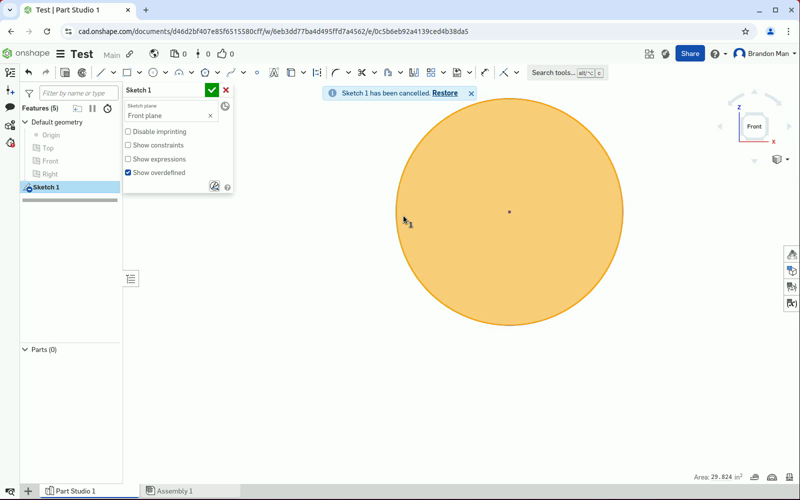
scroll(-6)
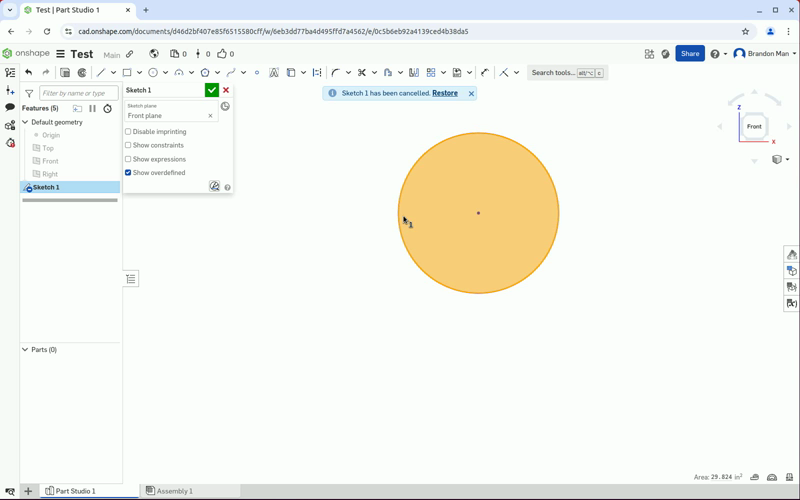
scroll(-6)
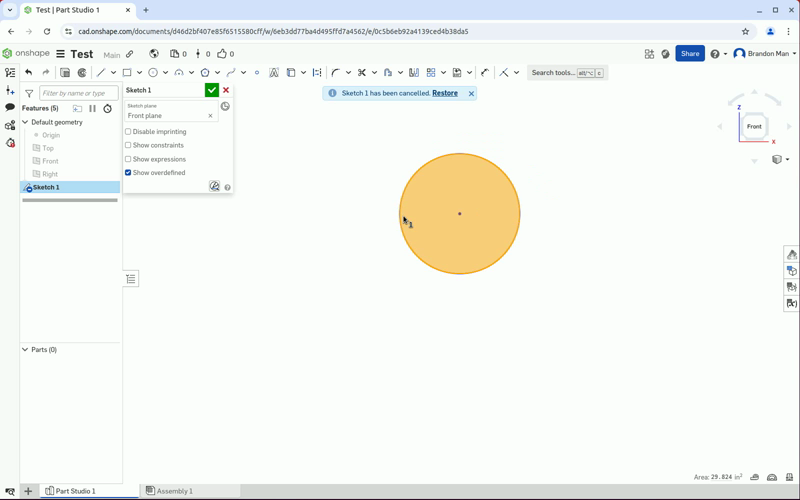
scroll(-6)
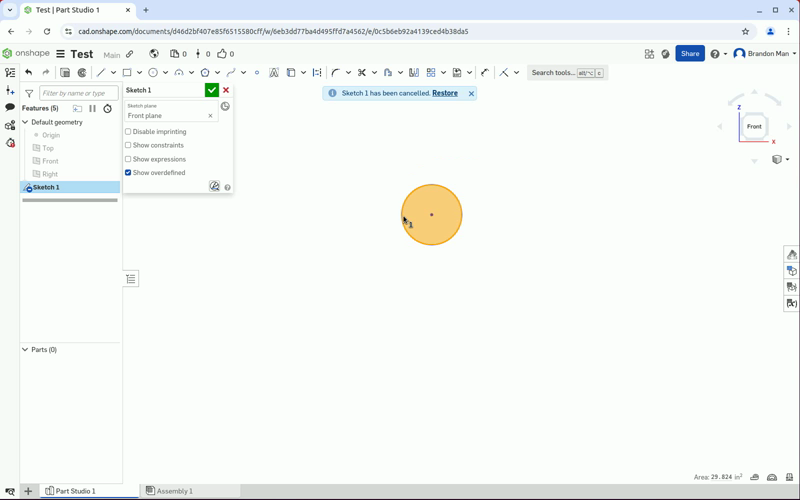
scroll(-6)
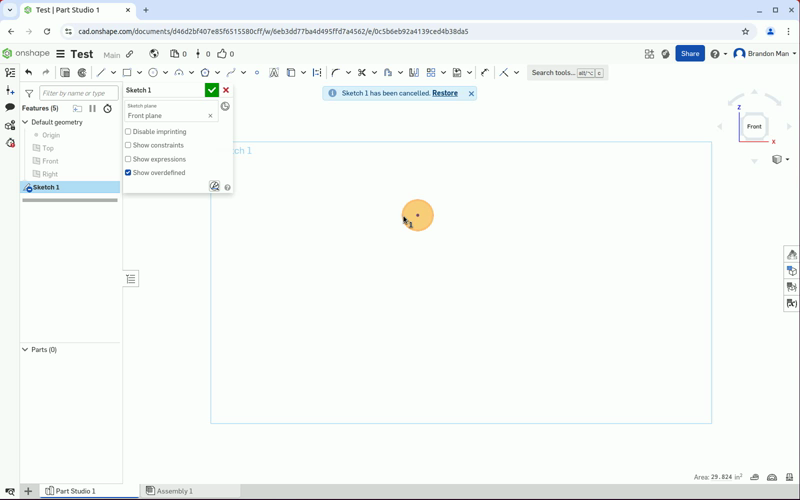
mouse_move(73, 352)
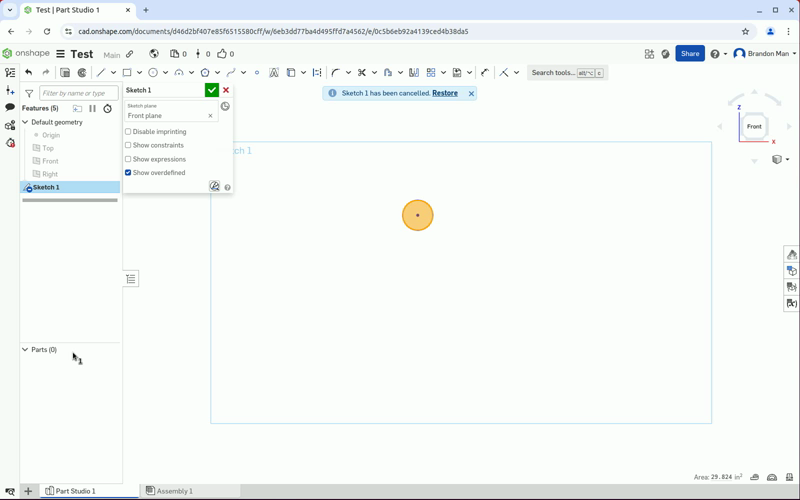
key(shift+y)
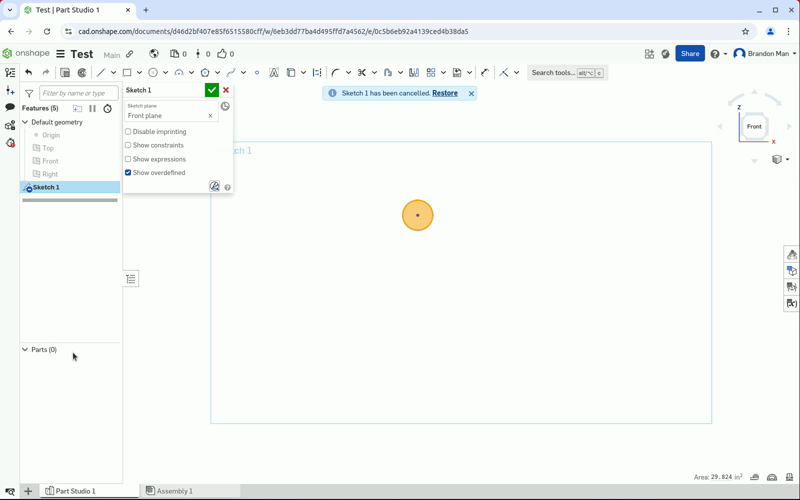
key(shift+e)
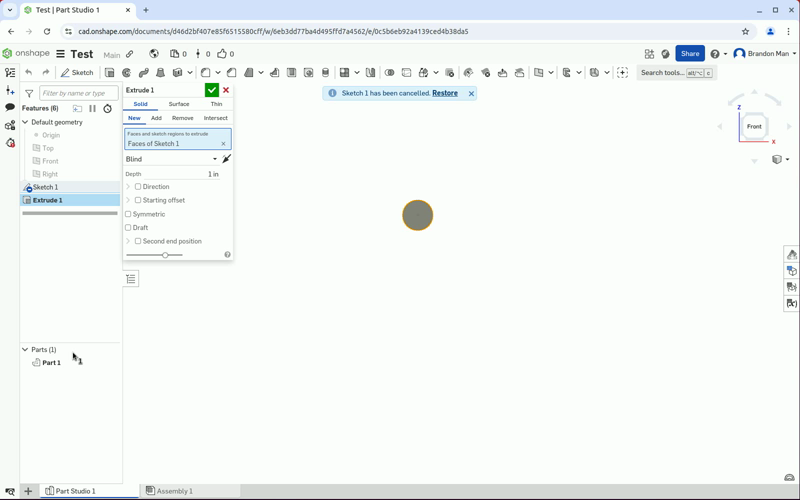
mouse_move(143, 106)
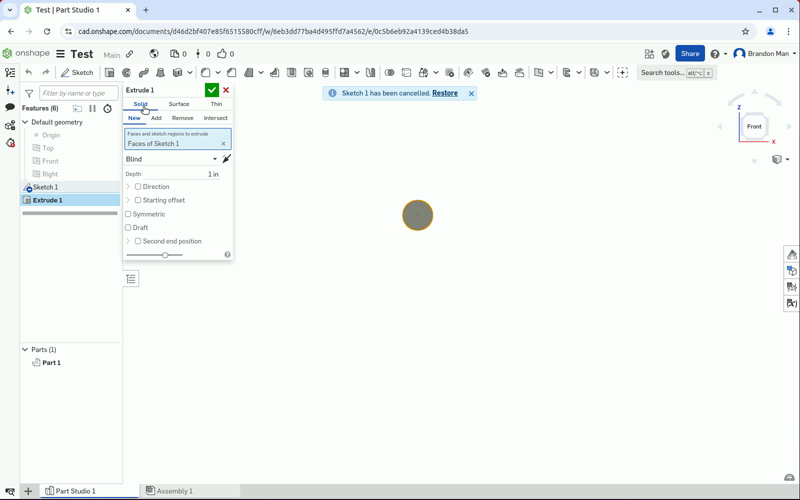
click(143, 106)
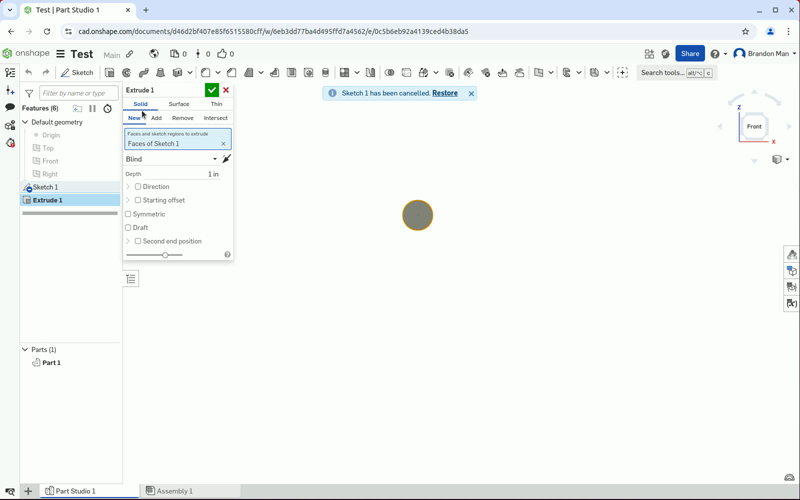
mouse_move(137, 120)
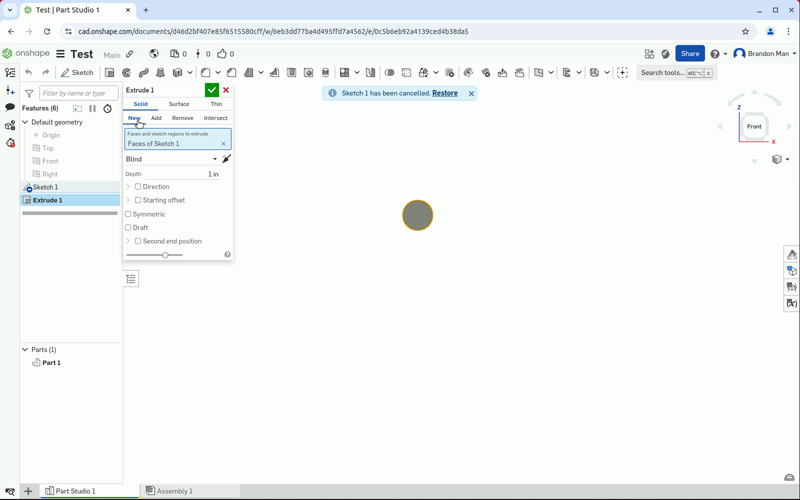
click(137, 120)
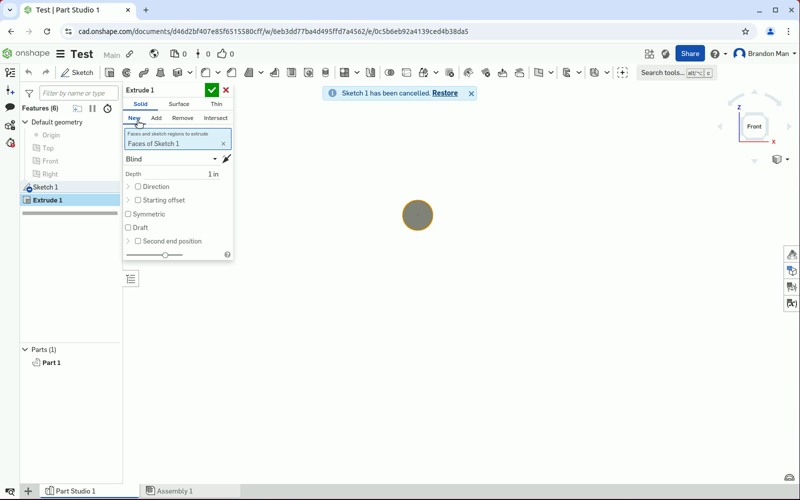
key(tab, 4)
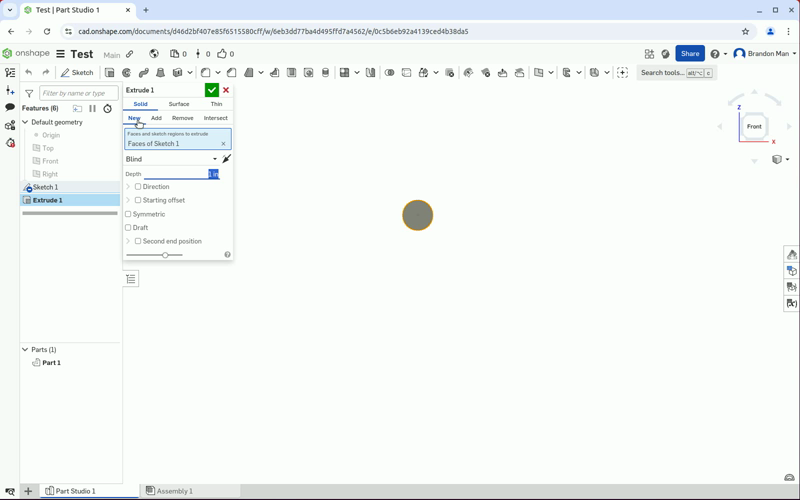
text(5.777)
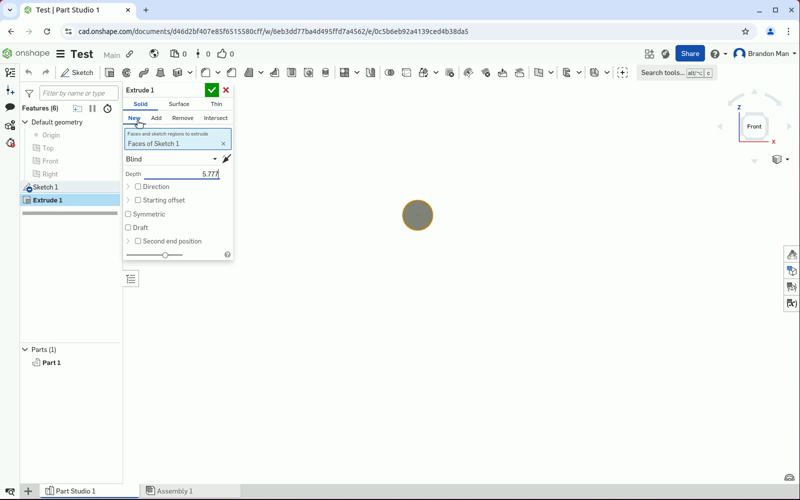
key(enter)
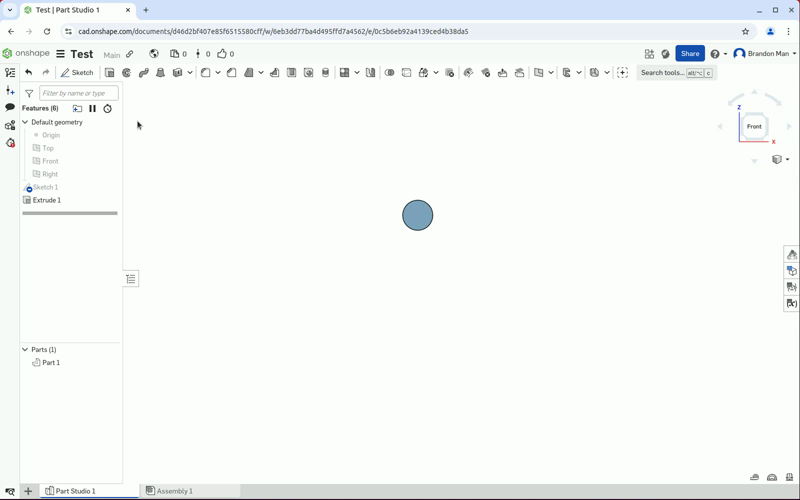
key(shift+h)
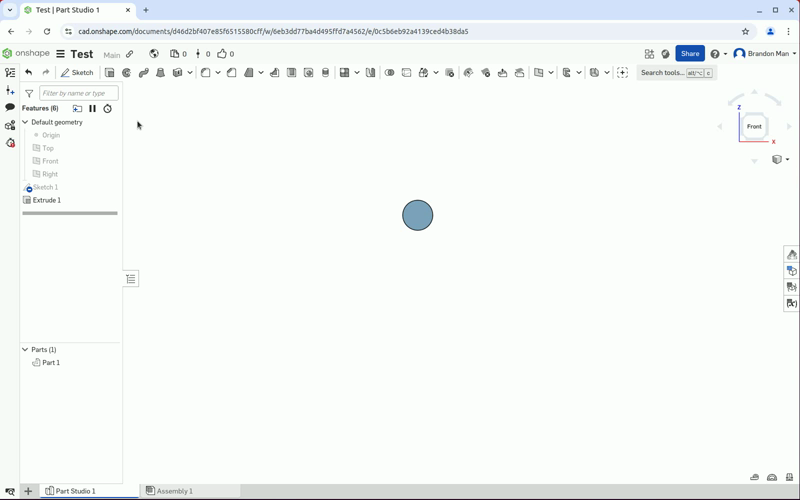
key(shift+h)
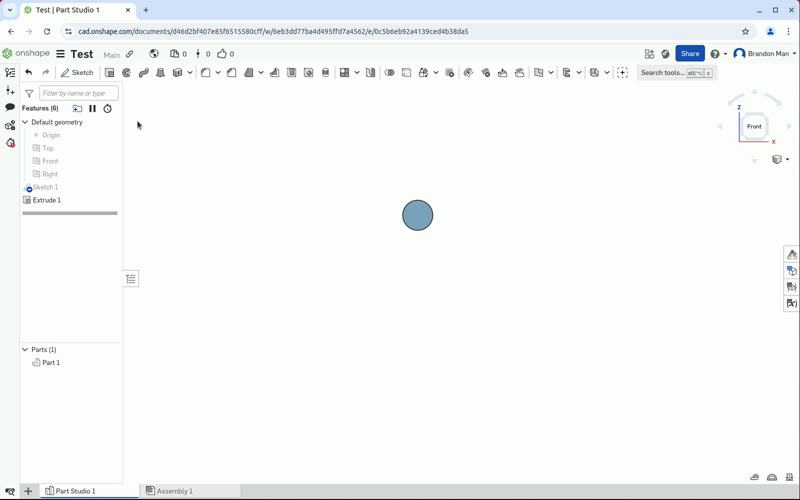
mouse_move(73, 189)
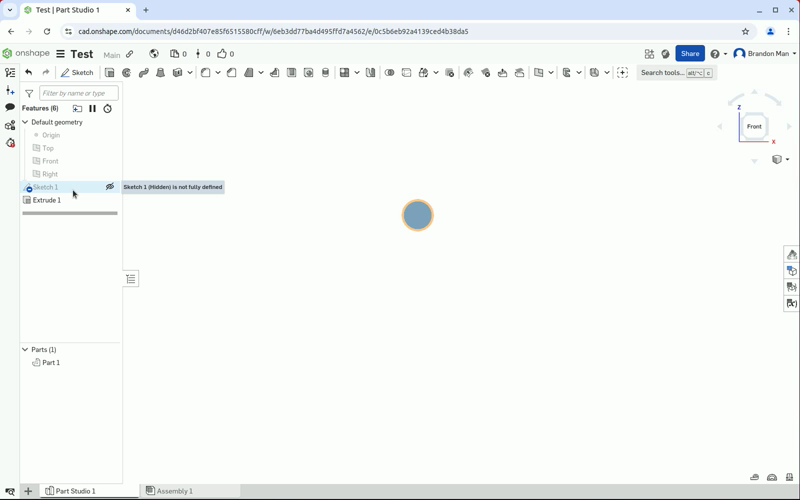
click(73, 189)
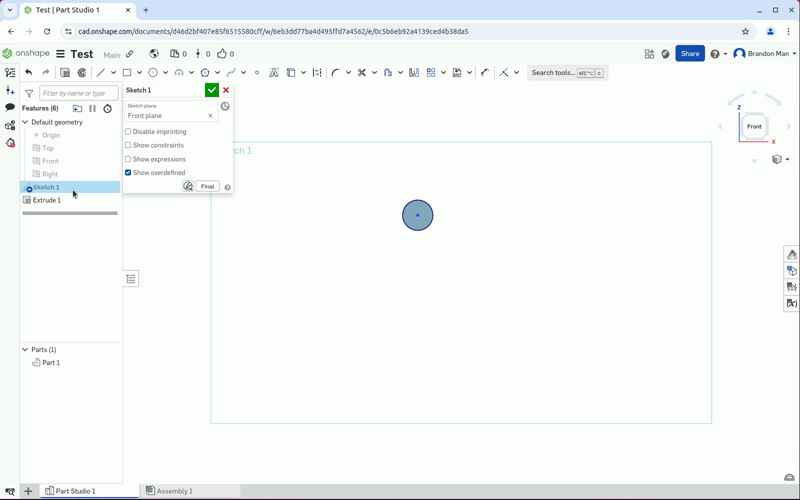
mouse_move(229, 92)
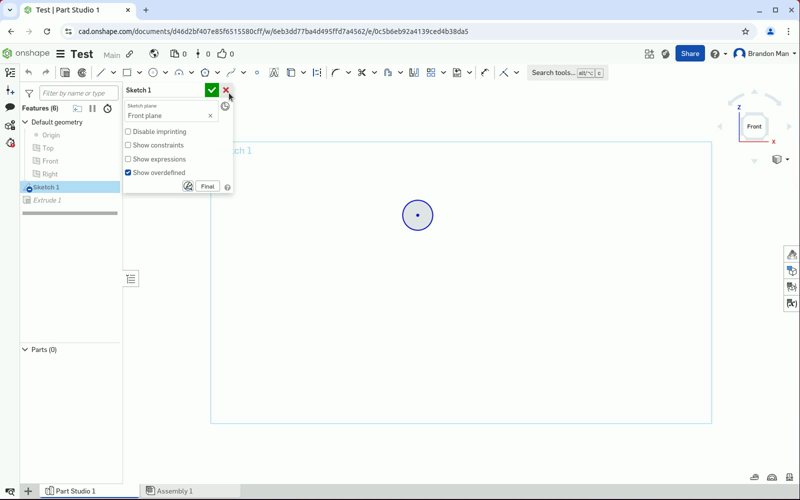
click(229, 92)
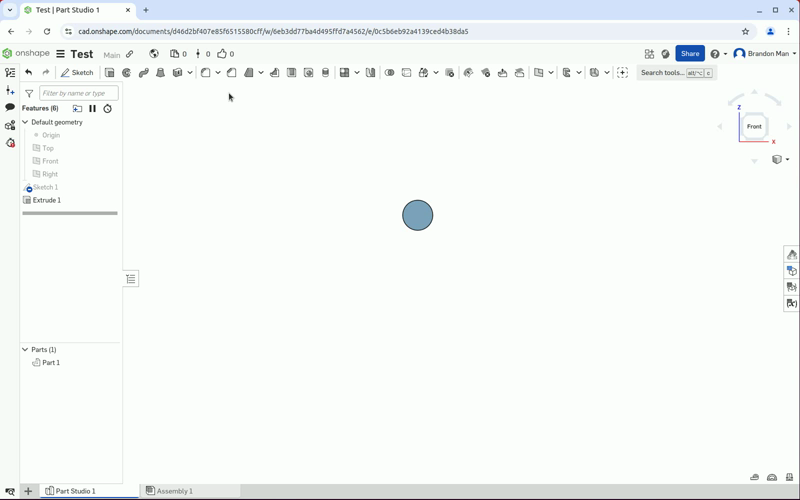
mouse_move(541, 75)
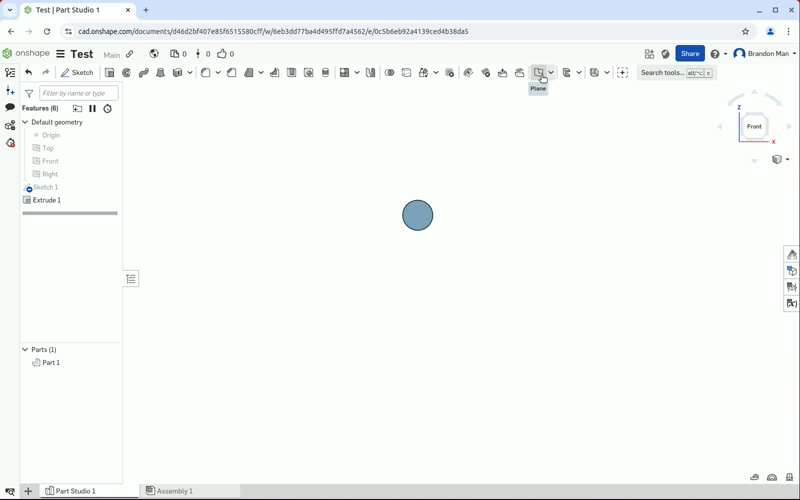
click(541, 75)
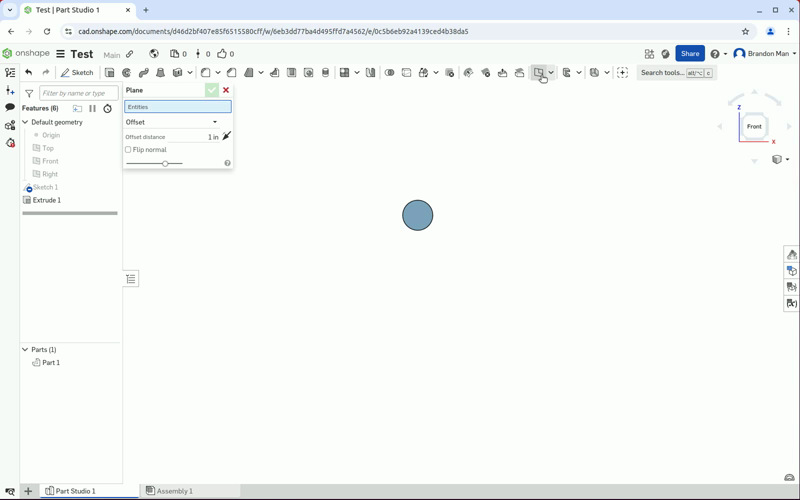
mouse_move(73, 163)
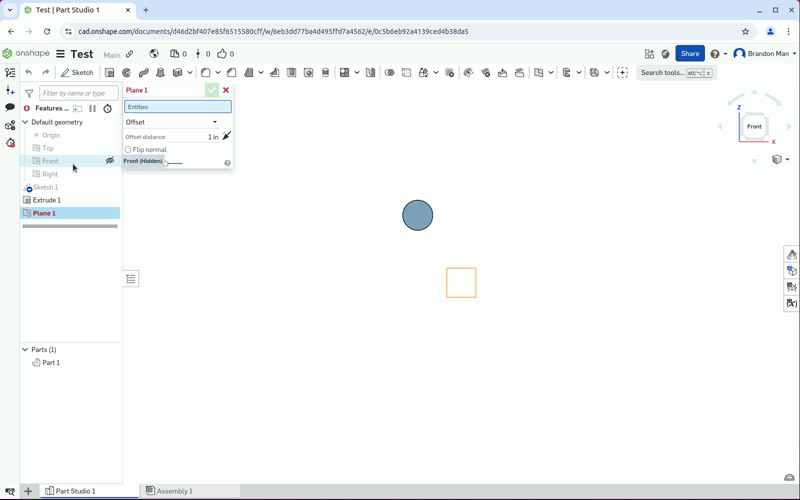
click(73, 163)
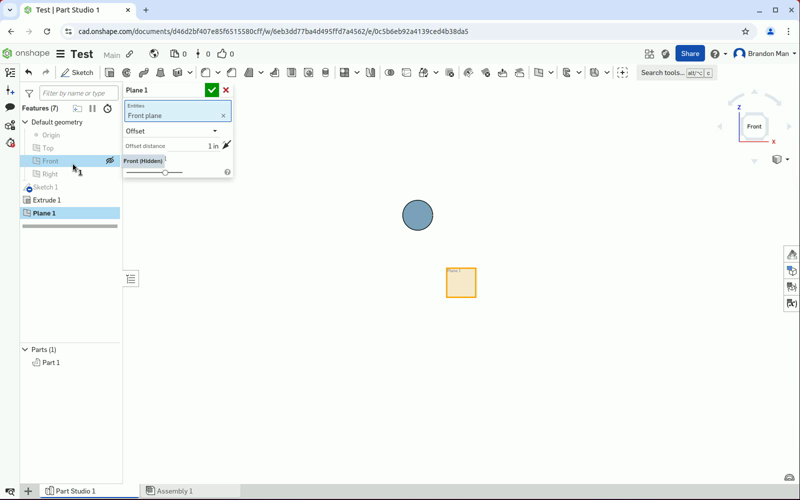
key(tab, 2)
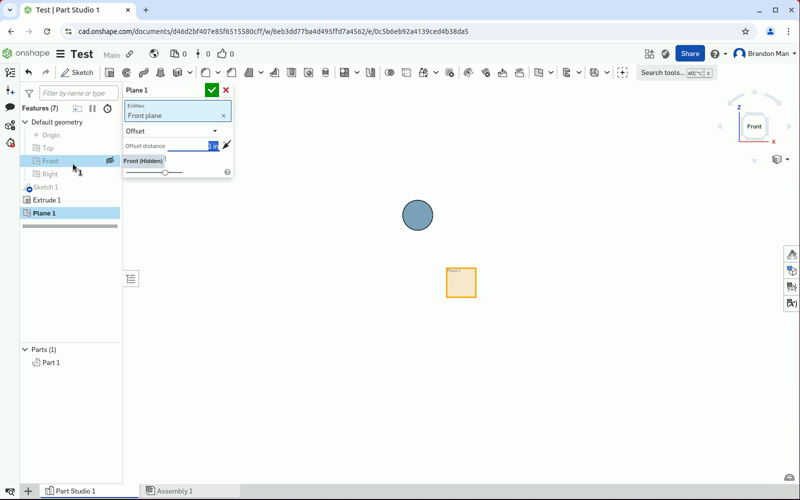
text(5.792)
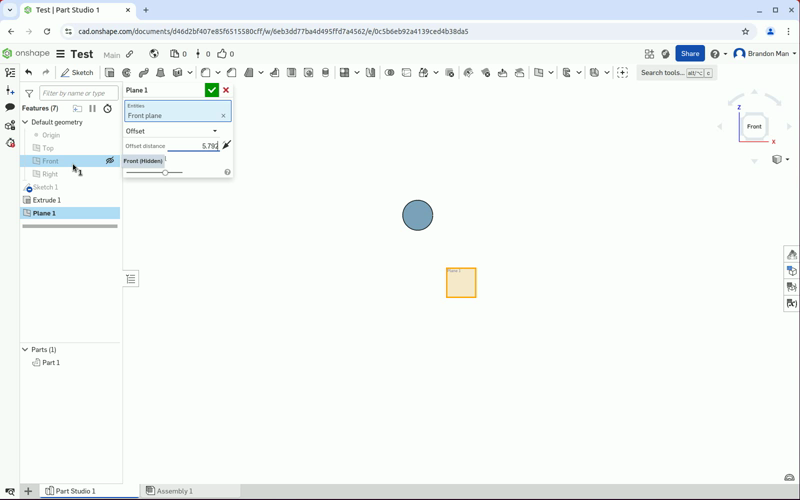
key(enter, 2)
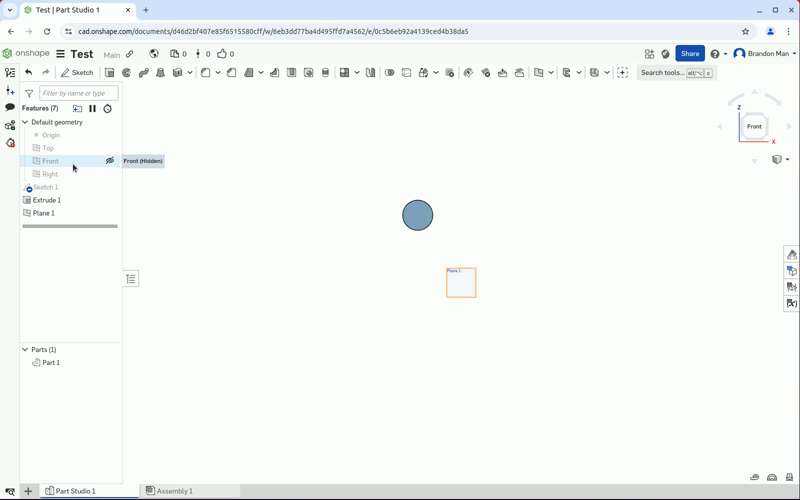
key(shift+s)
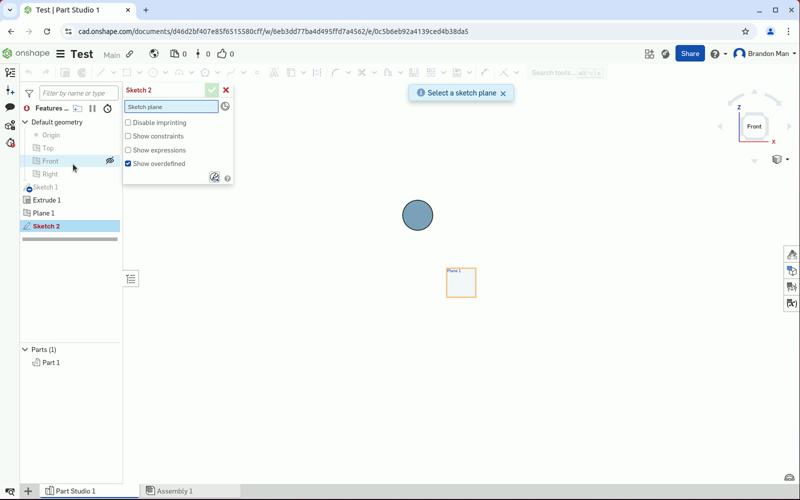
mouse_move(73, 215)
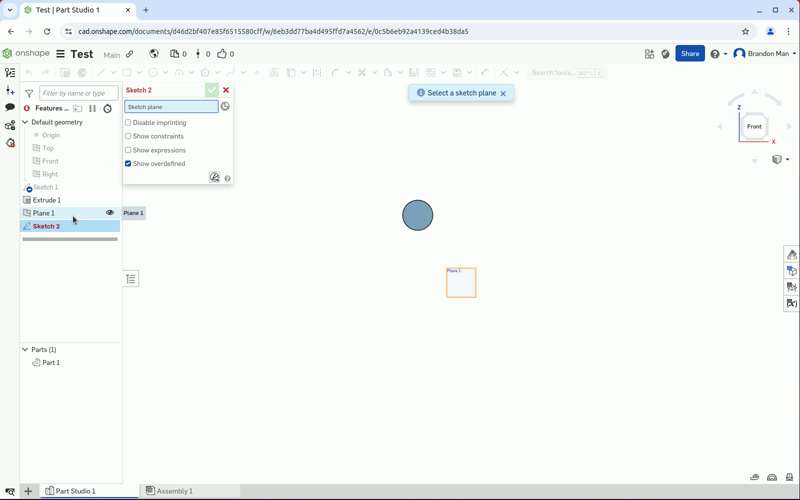
click(73, 215)
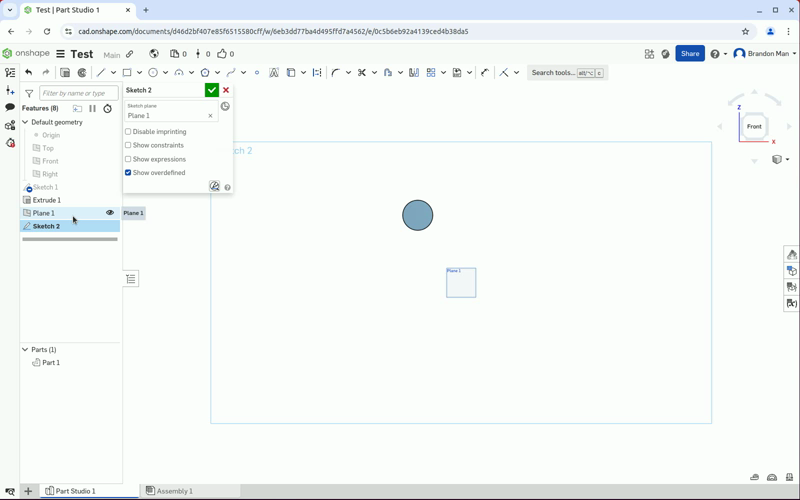
mouse_move(73, 352)
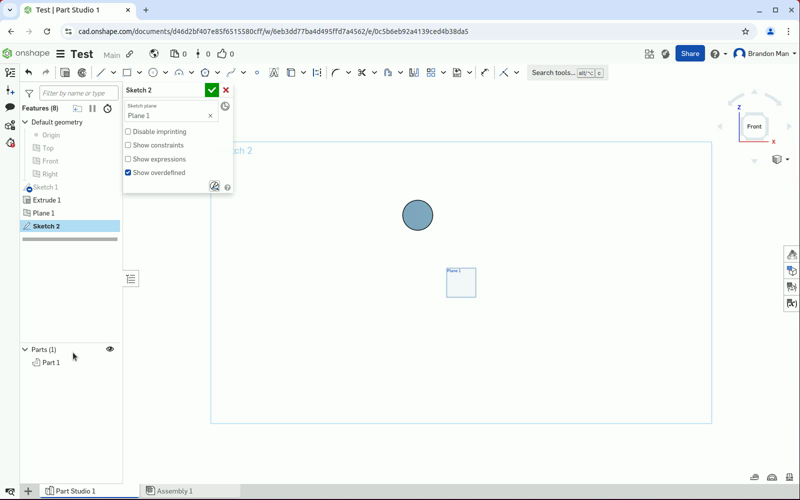
key(y)
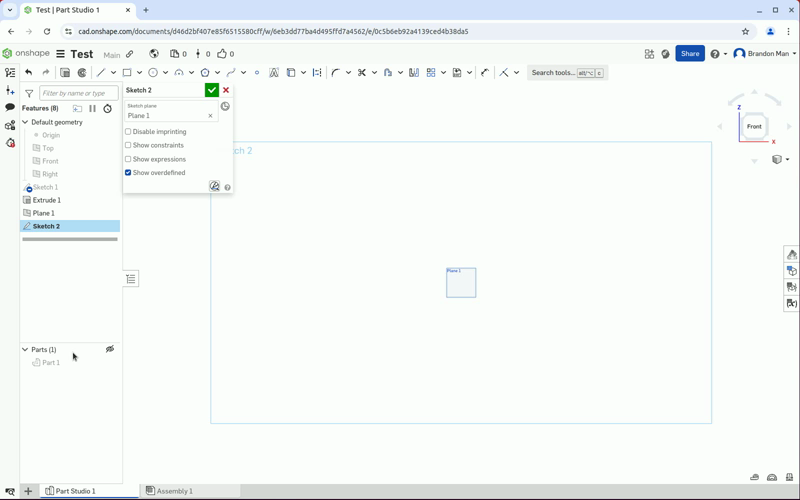
key(l)
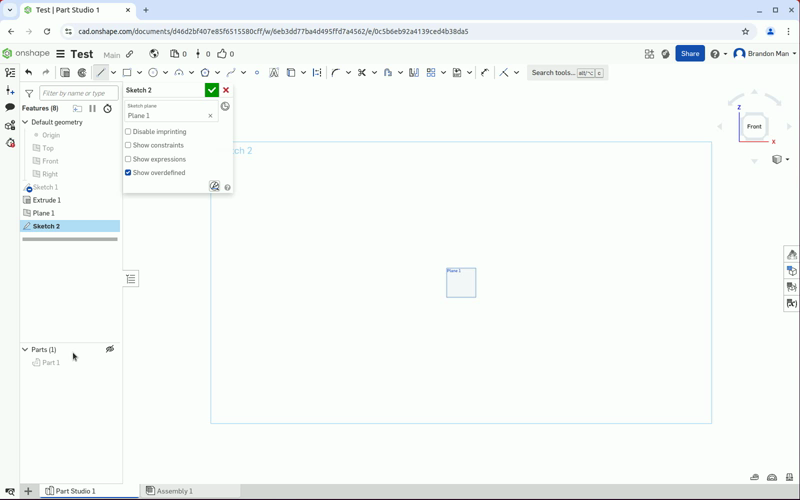
key_down(shift)
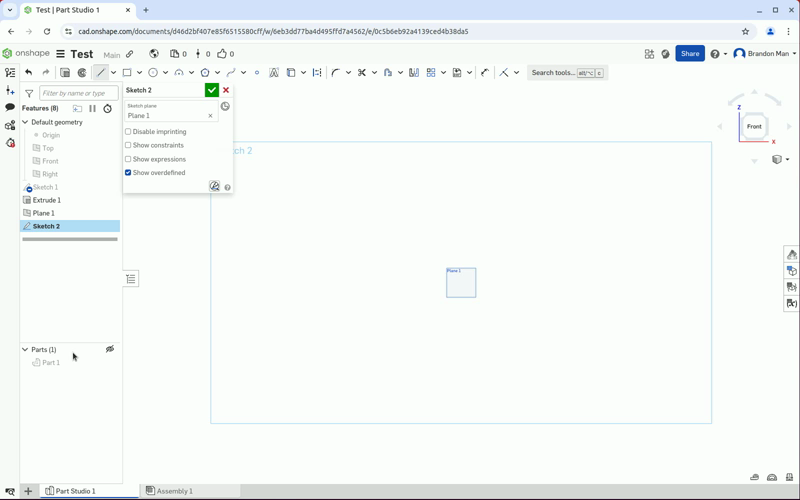
mouse_move(389, 232)
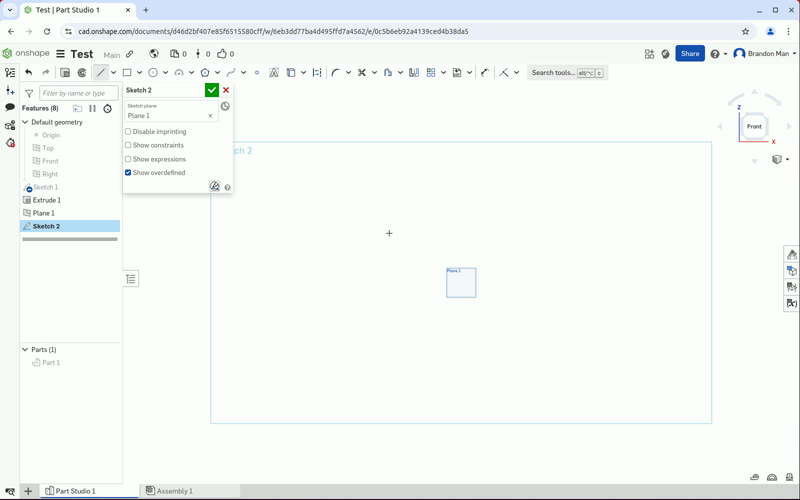
click(389, 232)
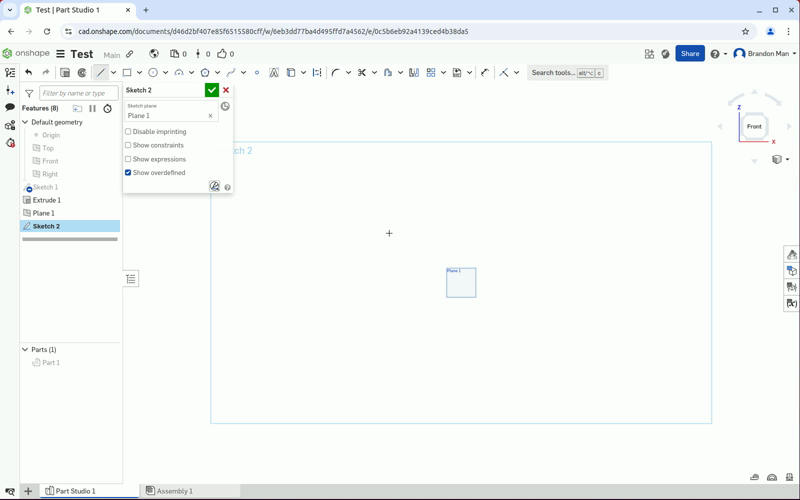
key_up(shift)
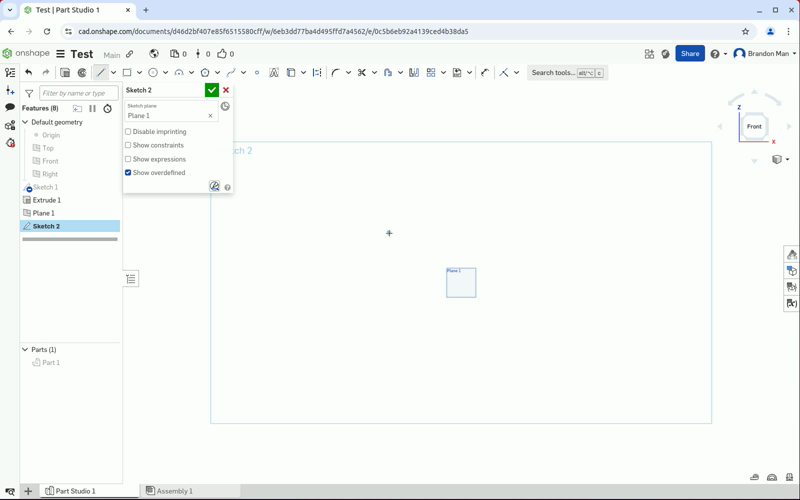
key_down(shift)
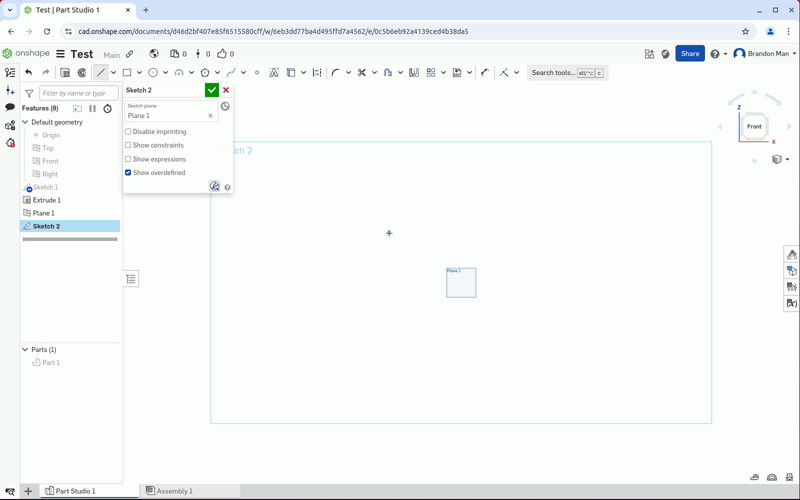
mouse_move(419, 232)
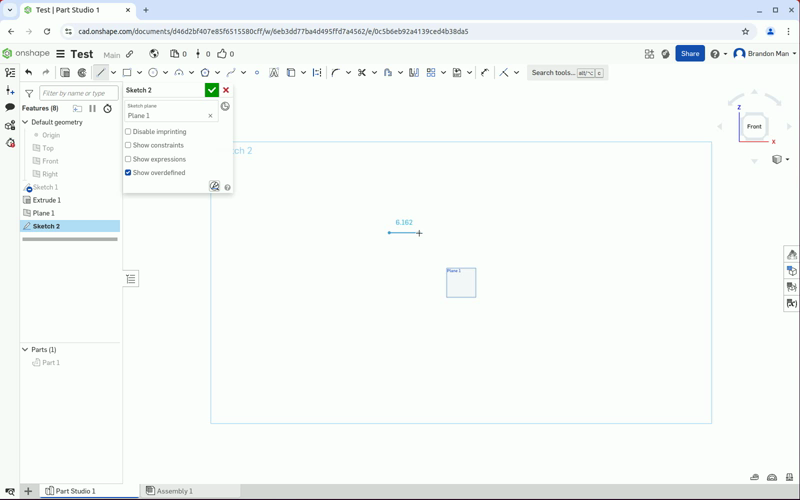
mouse_move(446, 232)
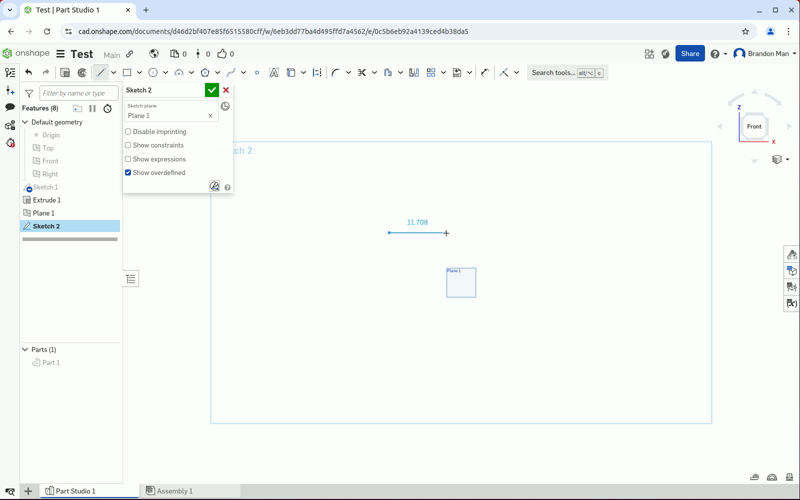
click(446, 232)
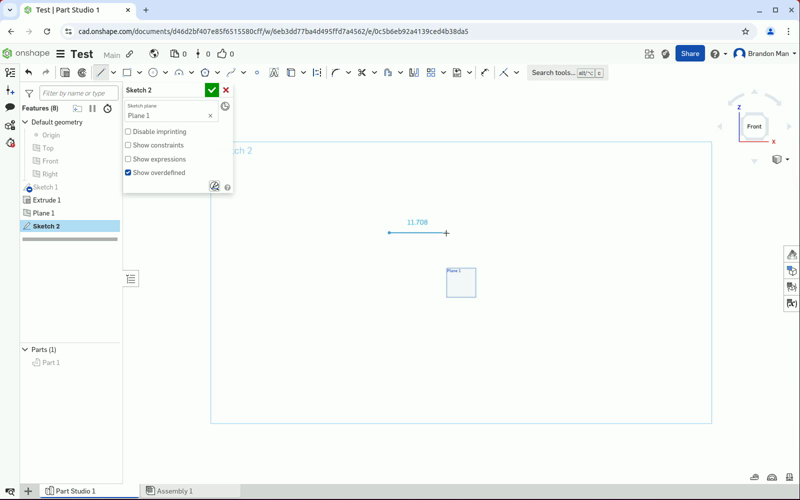
key_up(shift)
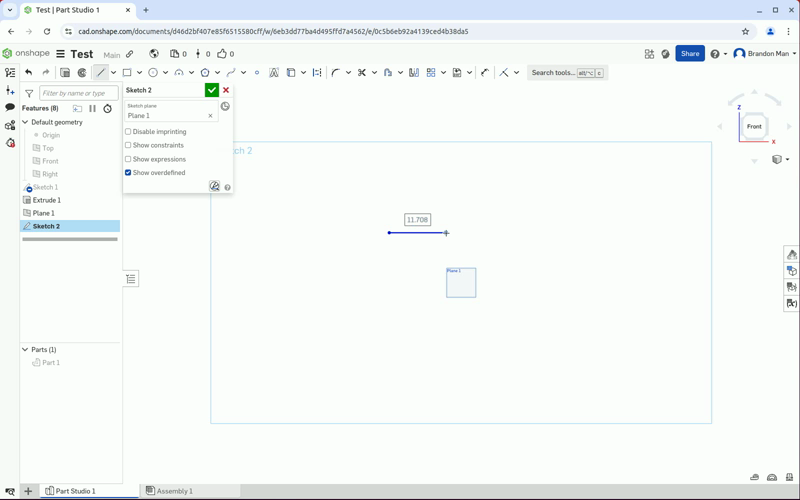
key_down(shift)
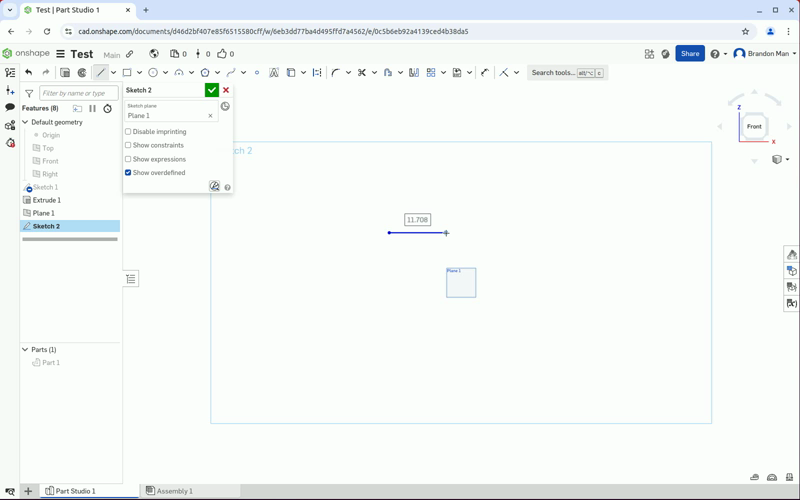
mouse_move(476, 232)
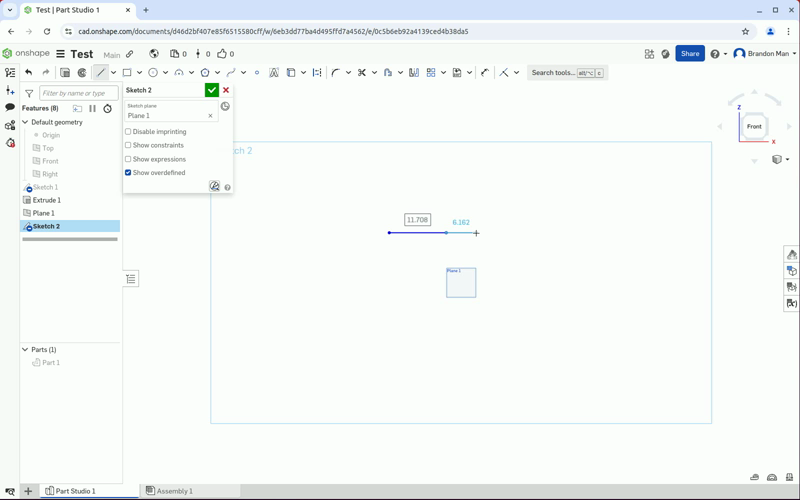
mouse_move(446, 198)
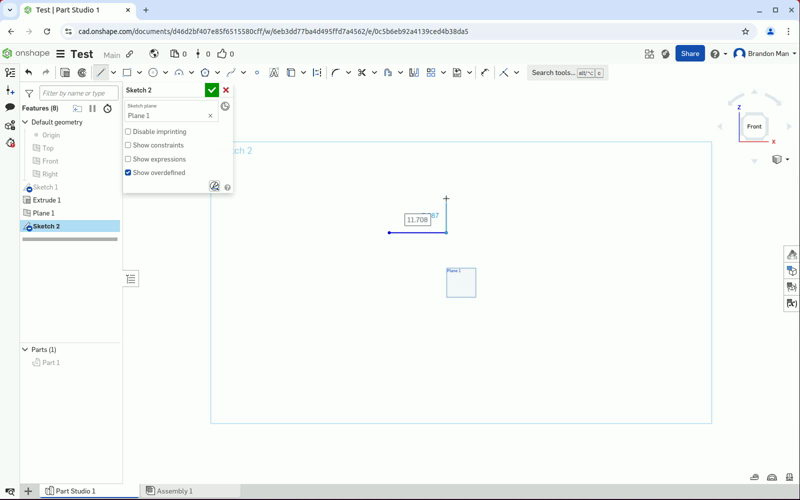
click(446, 198)
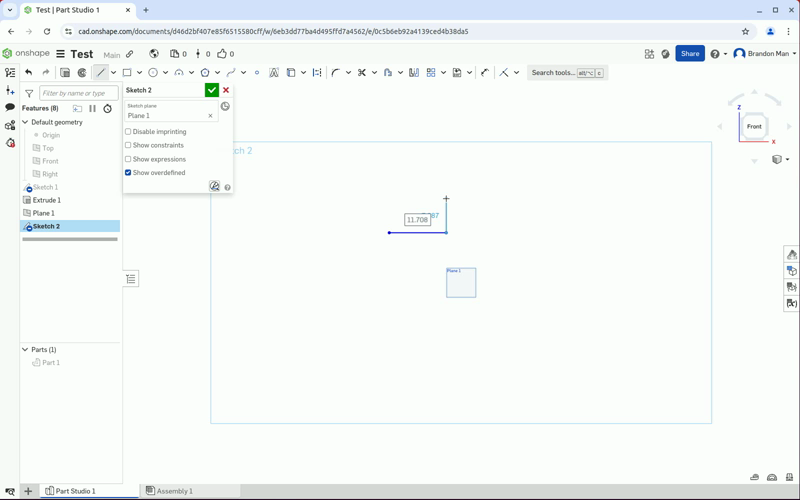
key_up(shift)
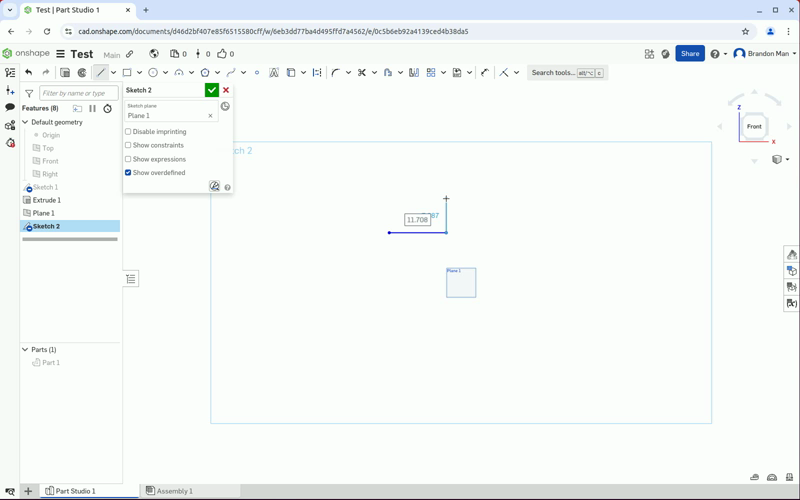
key_down(shift)
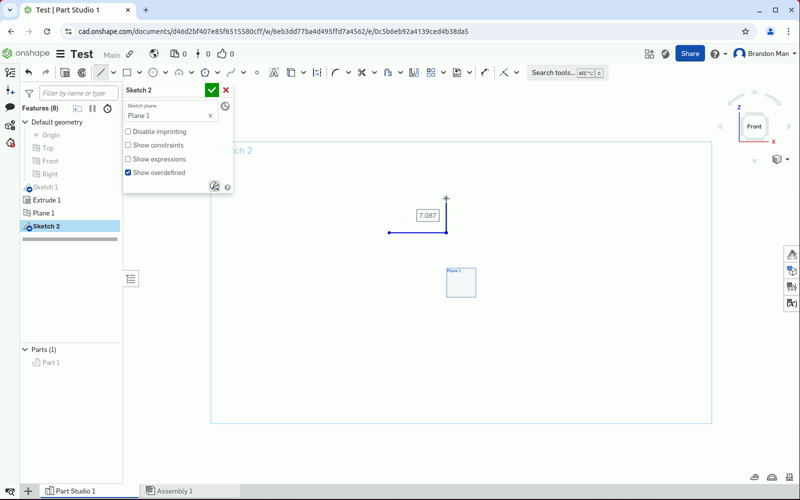
mouse_move(476, 198)
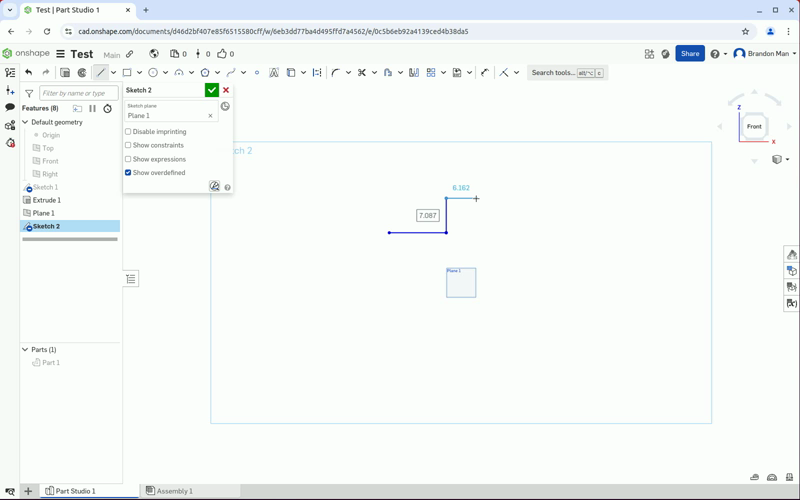
mouse_move(389, 198)
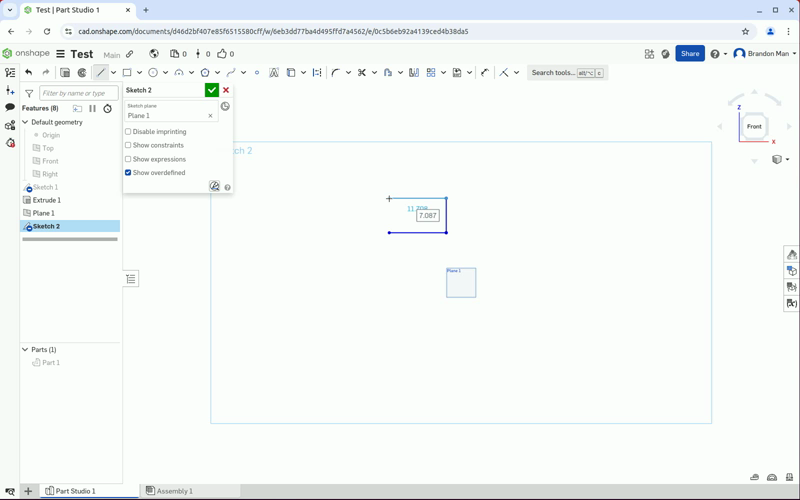
click(389, 198)
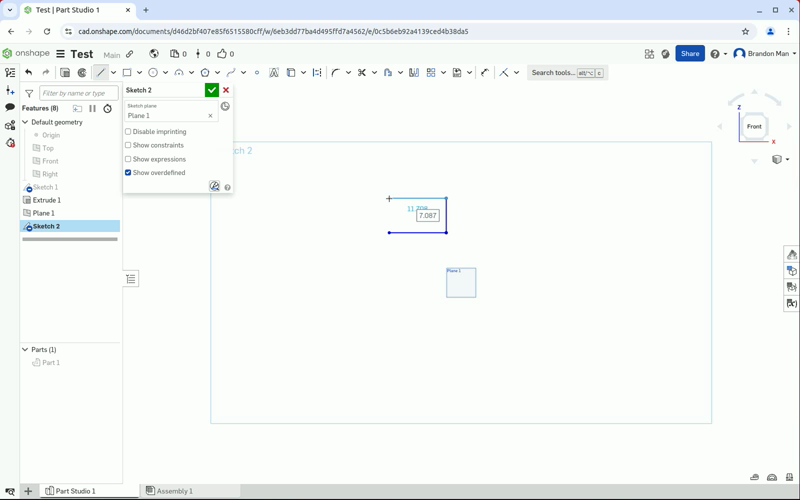
key_up(shift)
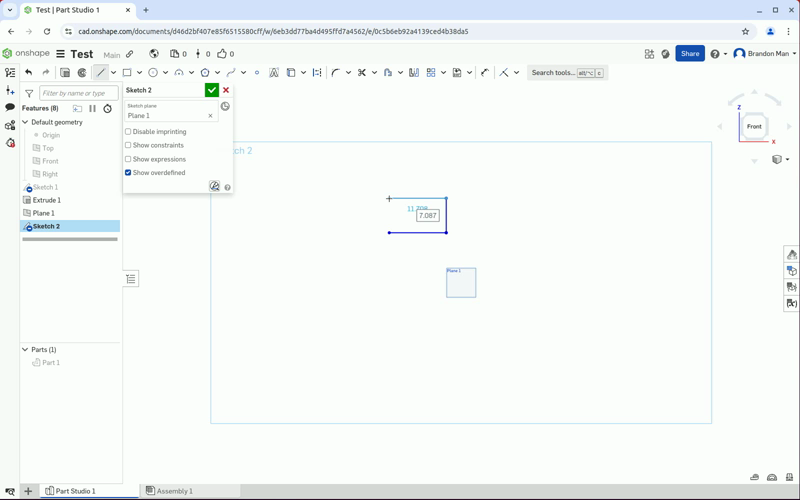
mouse_move(419, 198)
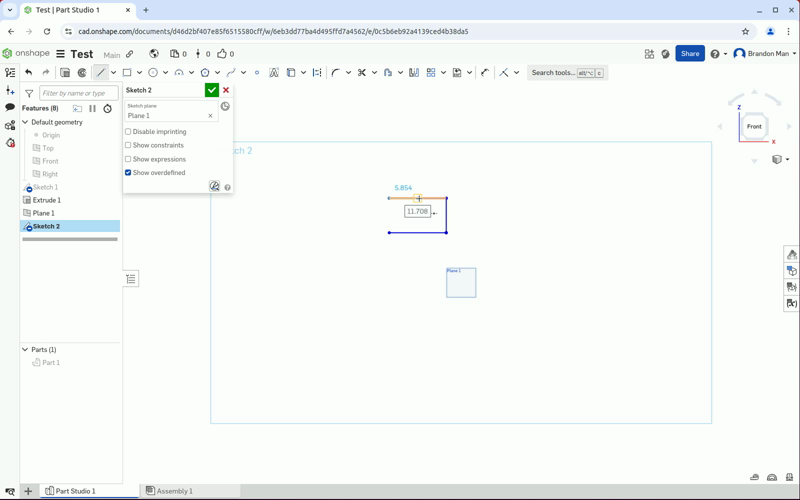
key_down(shift)
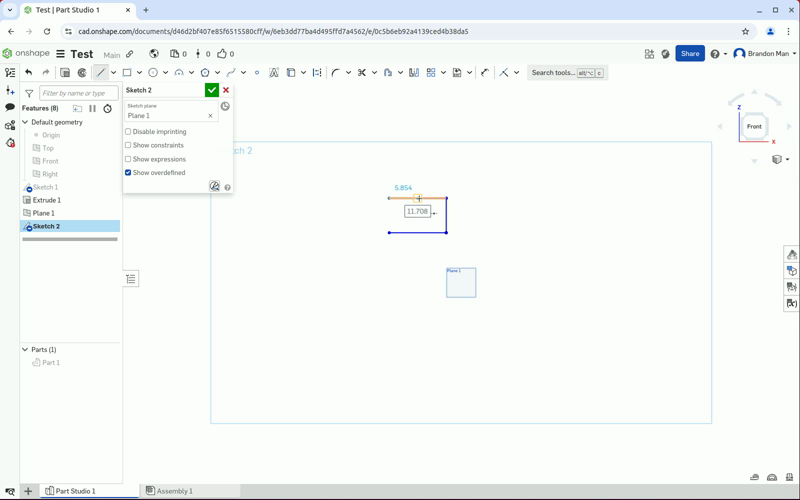
mouse_move(389, 232)
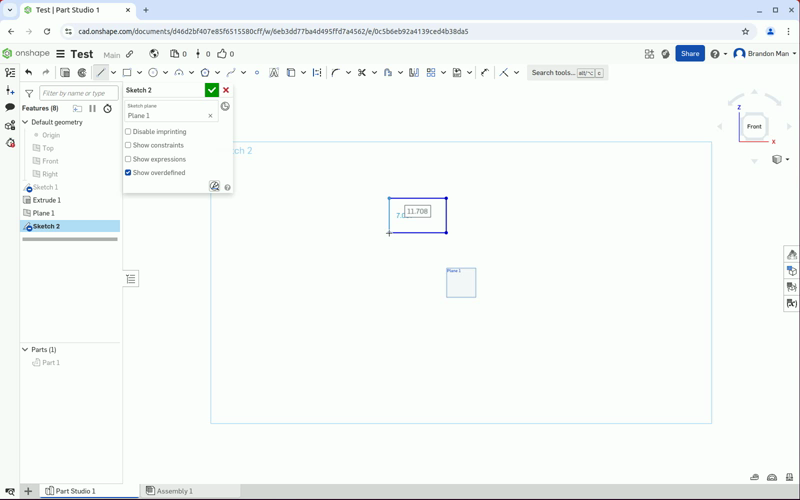
key_up(shift)
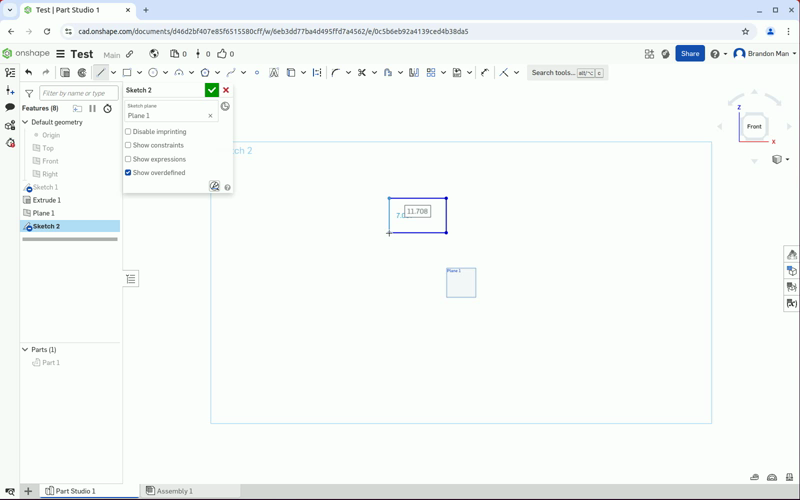
click(389, 232)
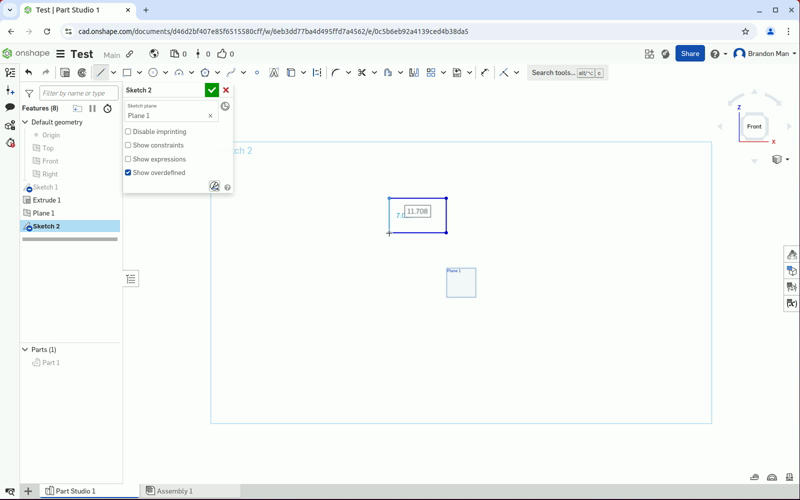
key(esc)
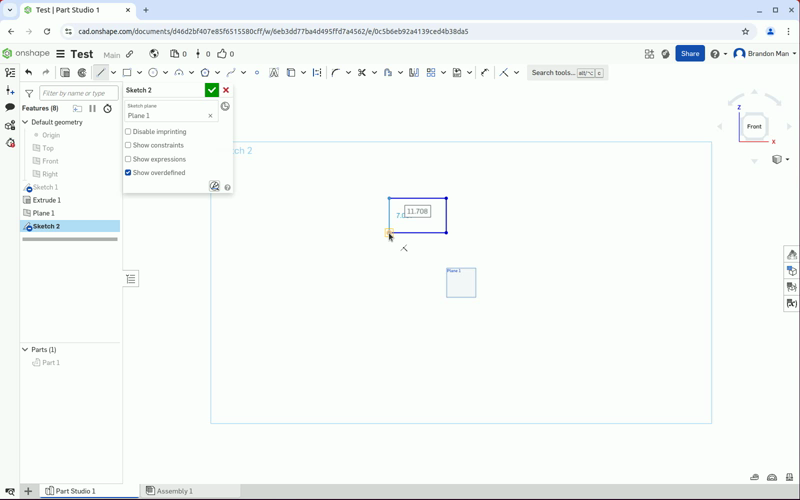
key(c)
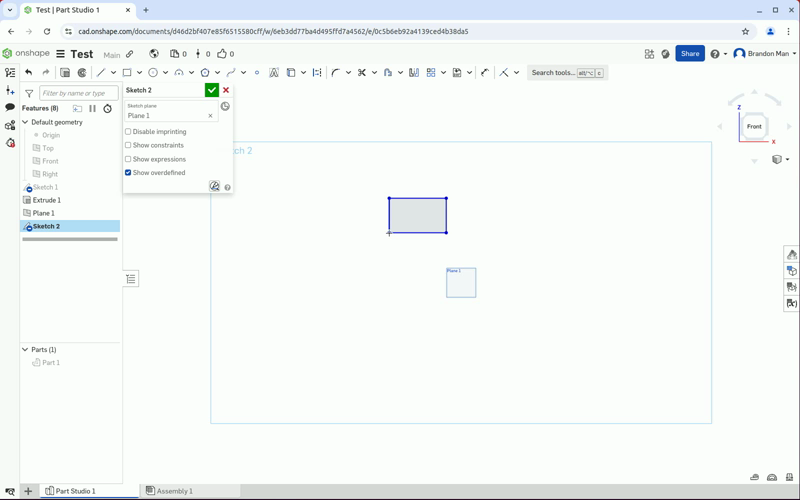
key_down(shift)
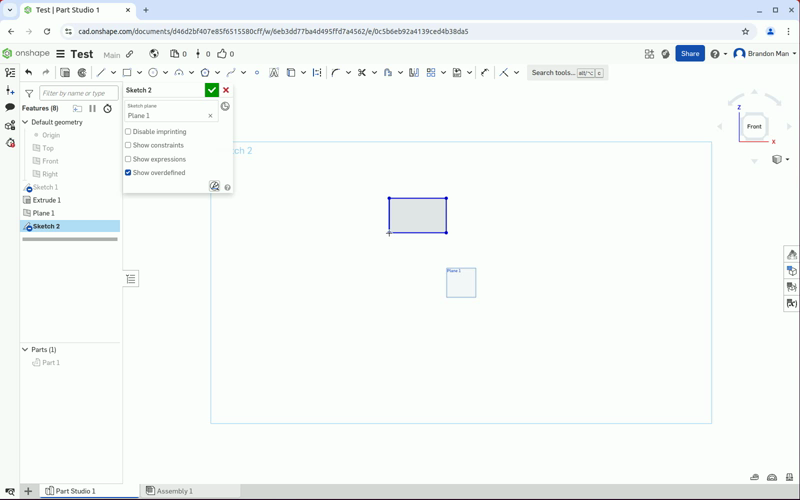
mouse_move(417, 215)
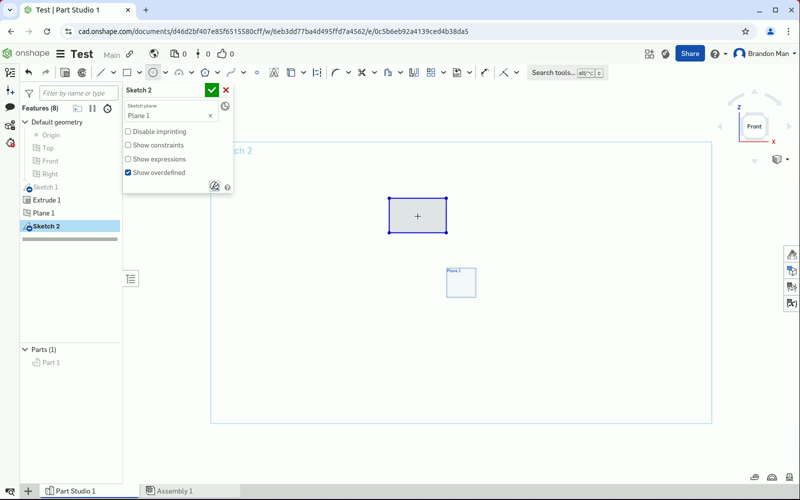
click(417, 215)
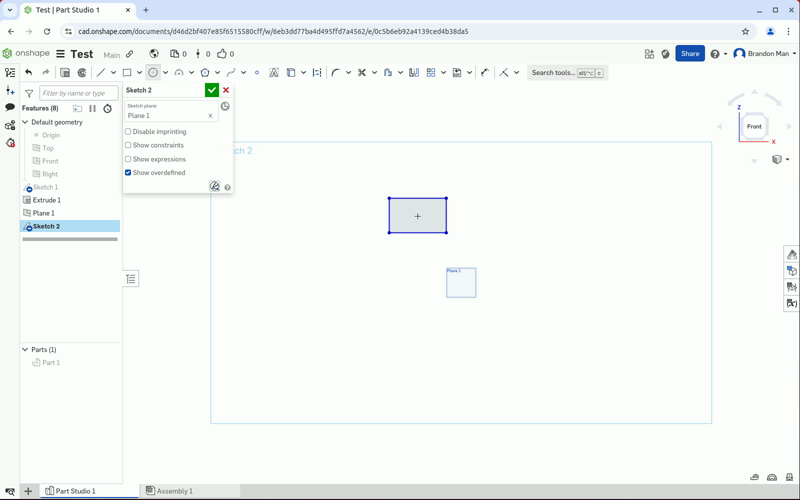
key_up(shift)
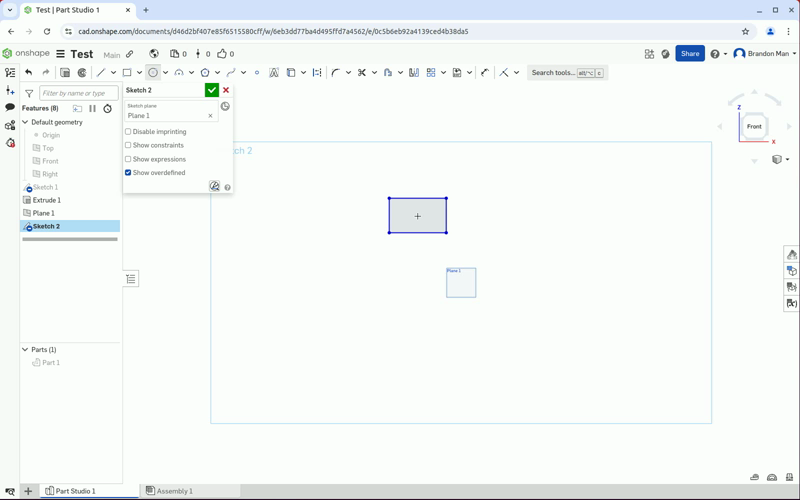
mouse_move(432, 215)
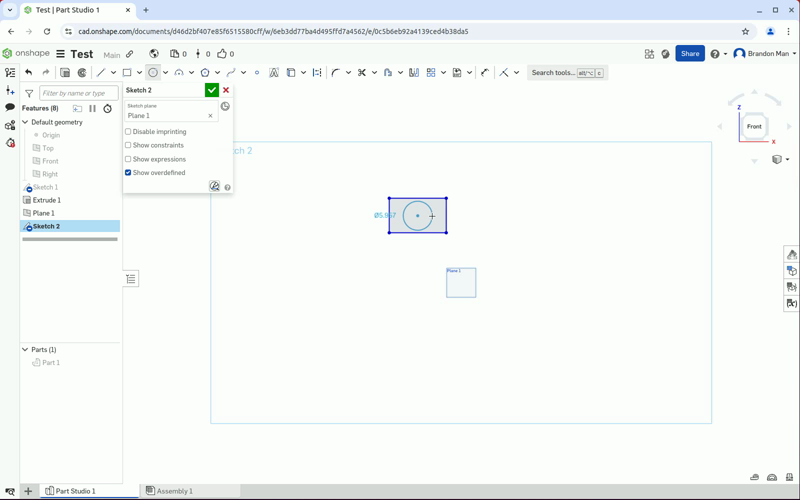
click(432, 215)
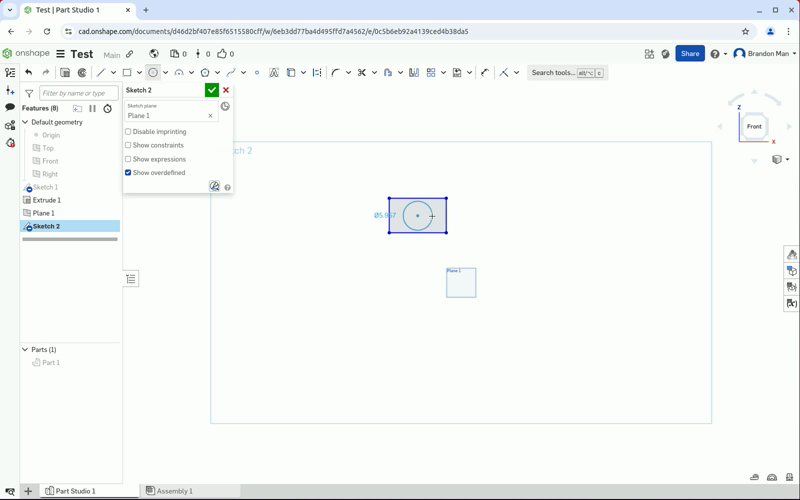
key(esc)
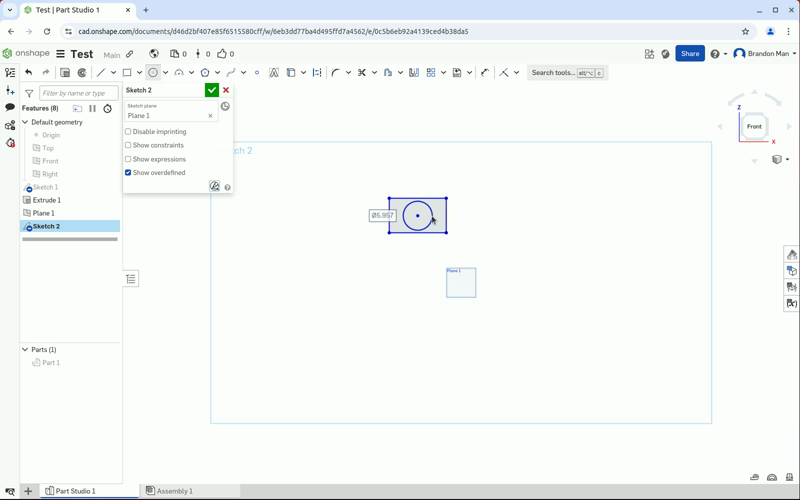
mouse_move(398, 222)
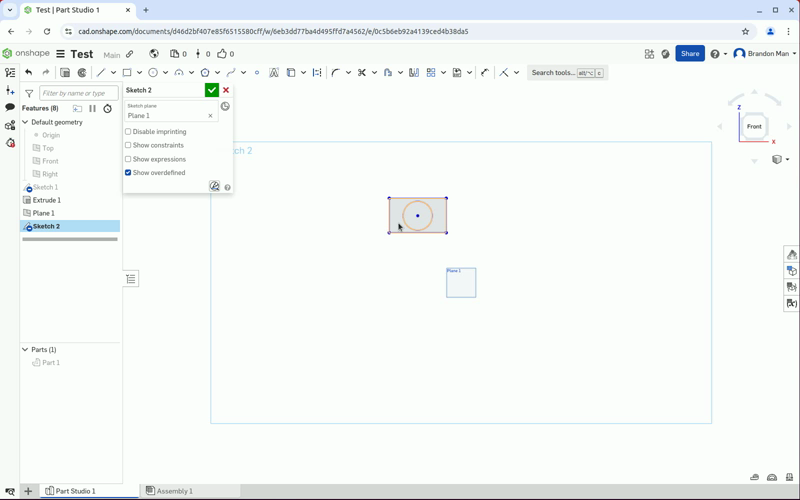
scroll(6)
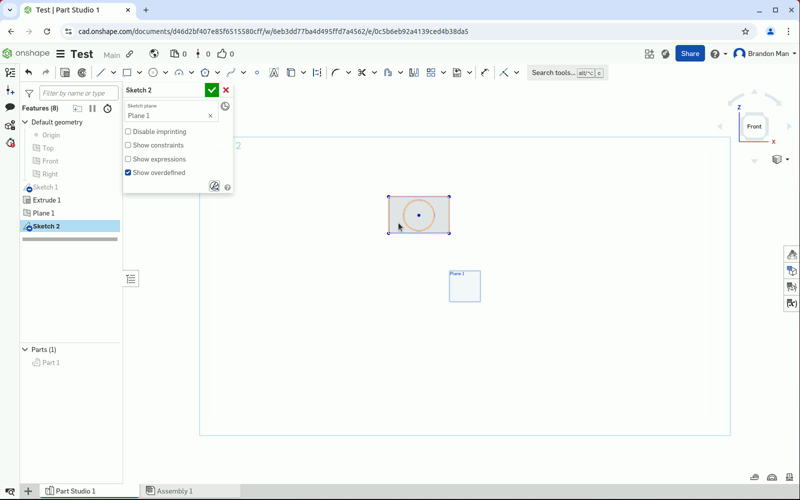
scroll(6)
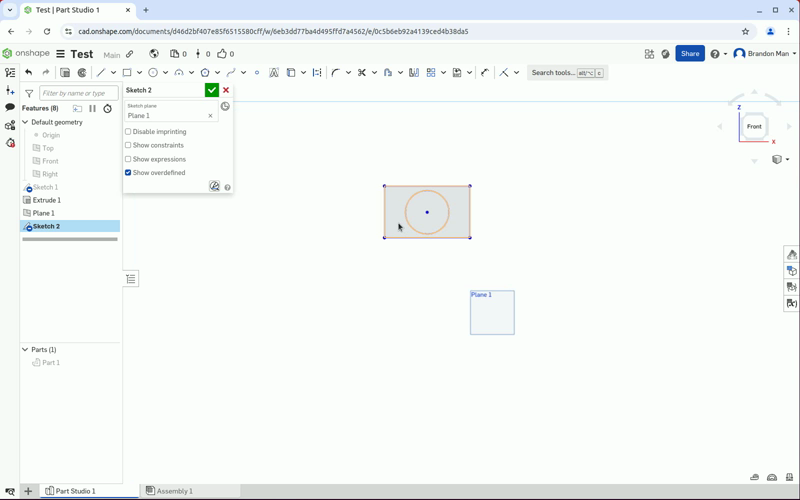
scroll(6)
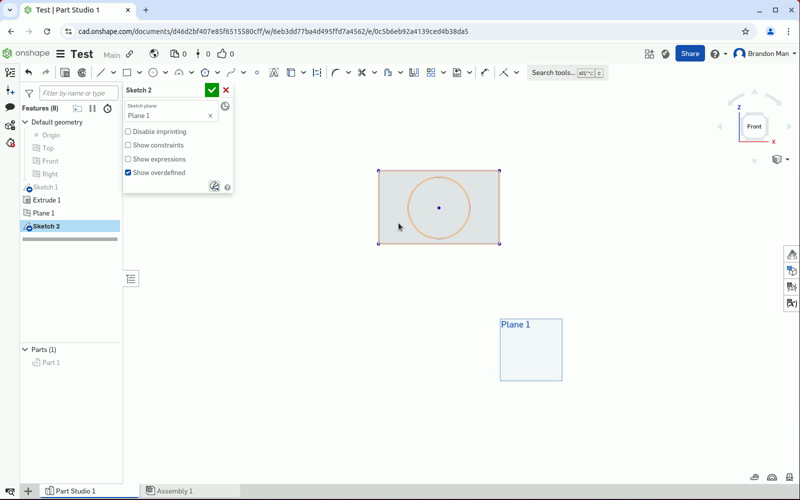
scroll(6)
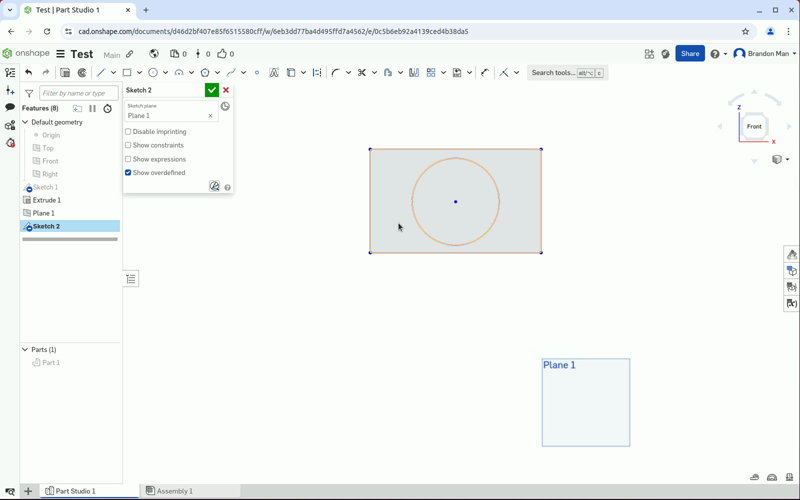
scroll(6)
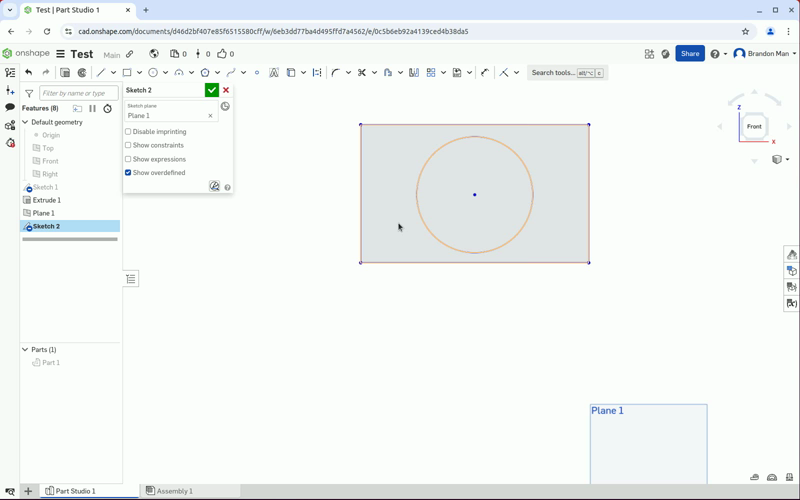
scroll(6)
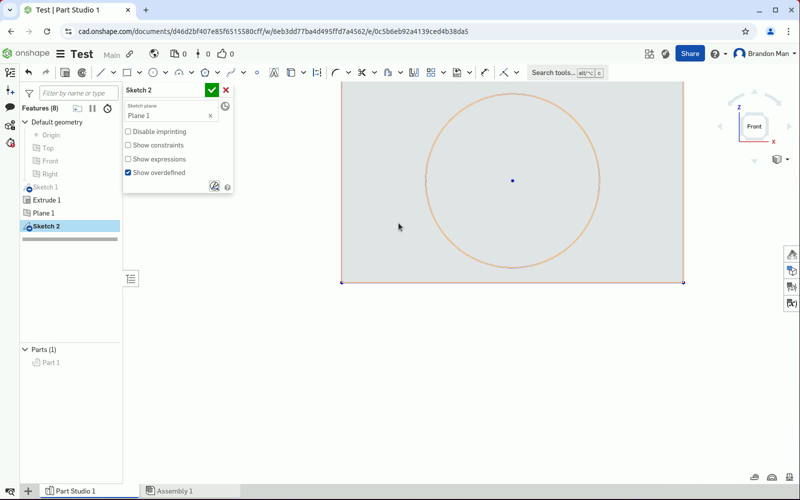
scroll(6)
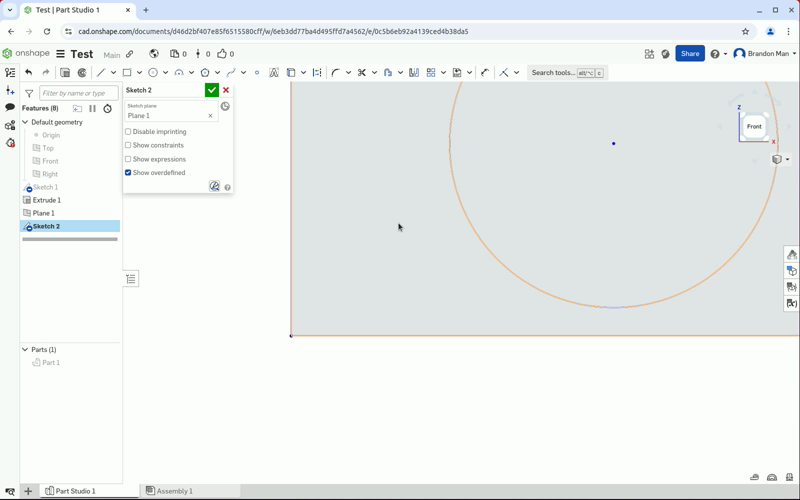
click(398, 222)
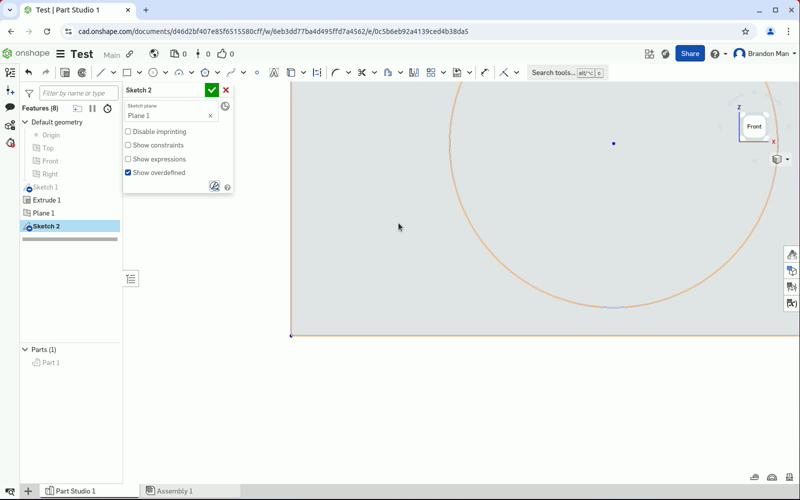
scroll(-6)
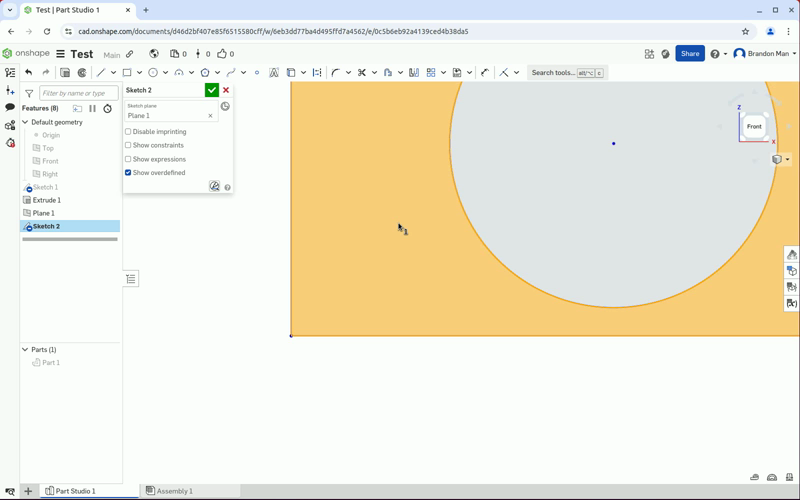
scroll(-6)
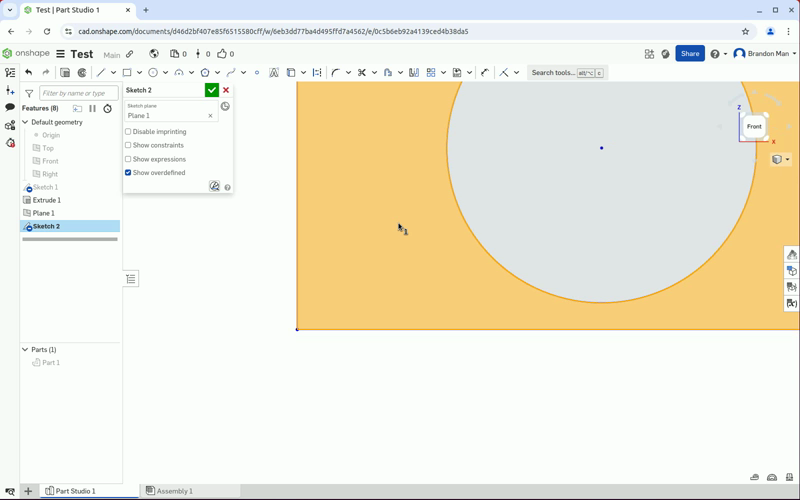
scroll(-6)
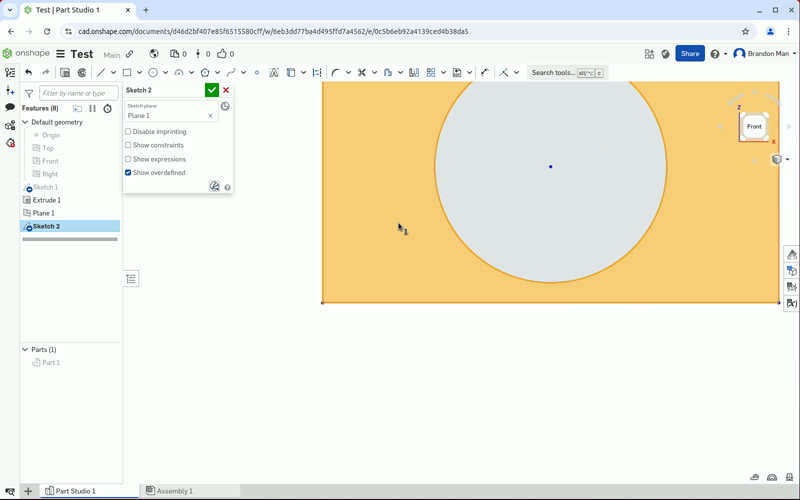
scroll(-6)
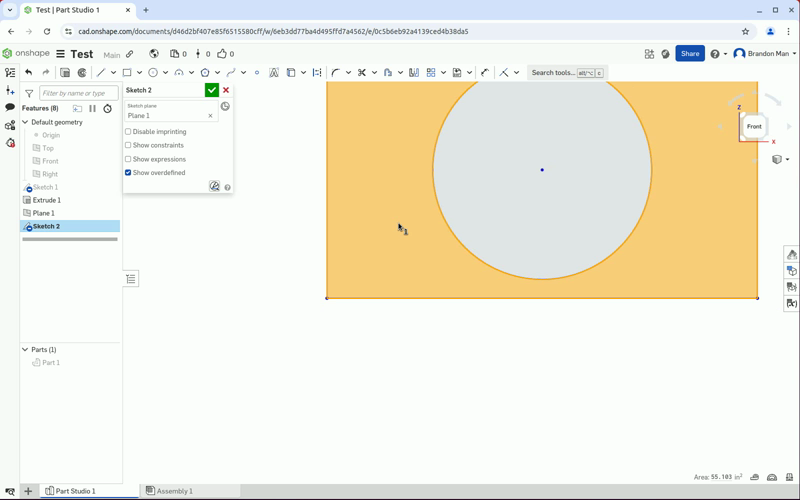
scroll(-6)
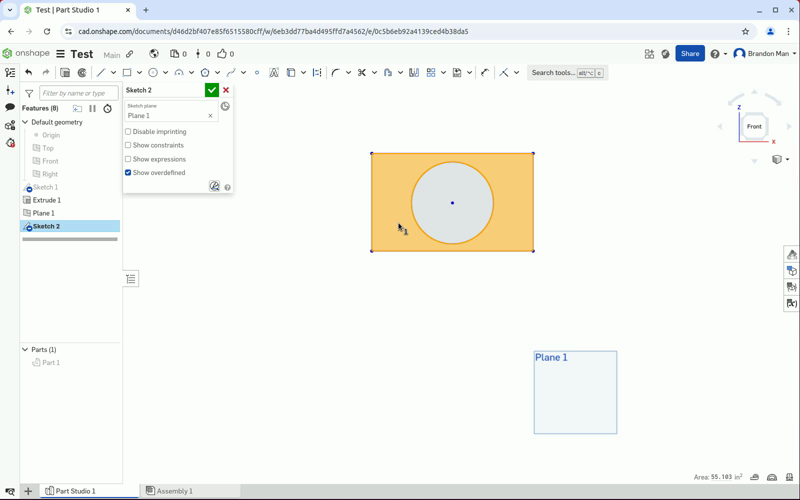
scroll(-6)
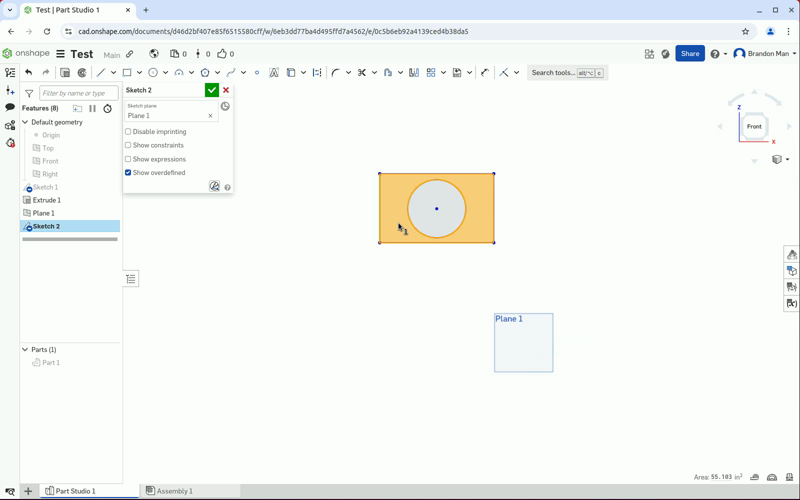
scroll(-6)
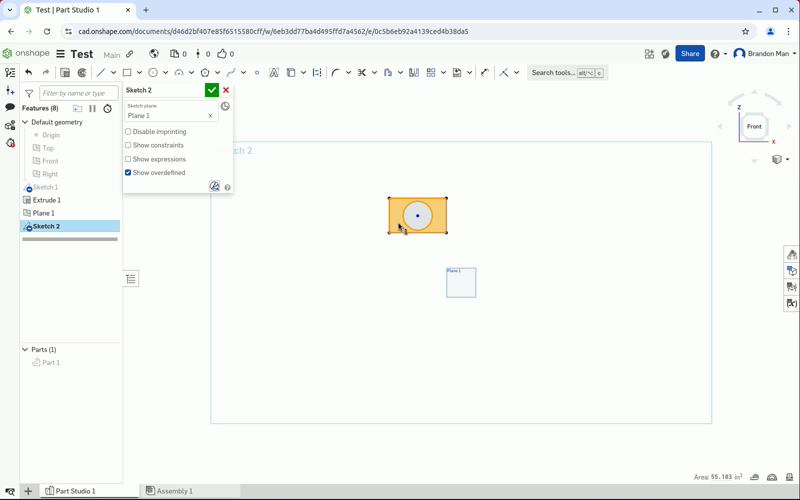
mouse_move(73, 352)
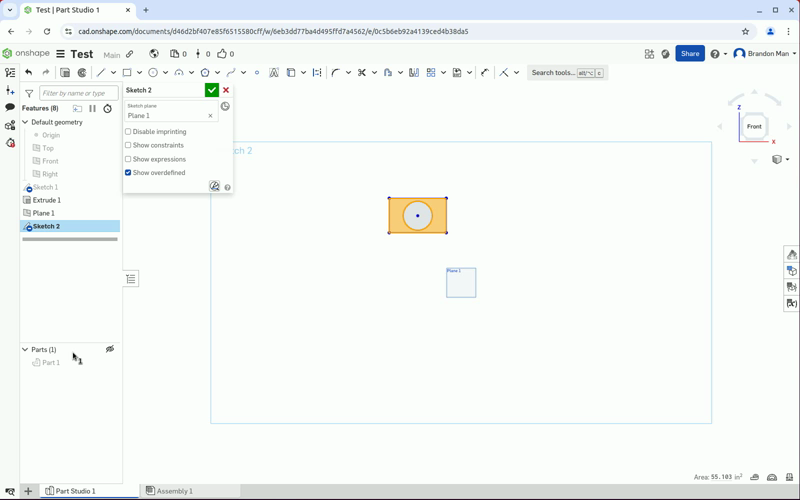
key(shift+y)
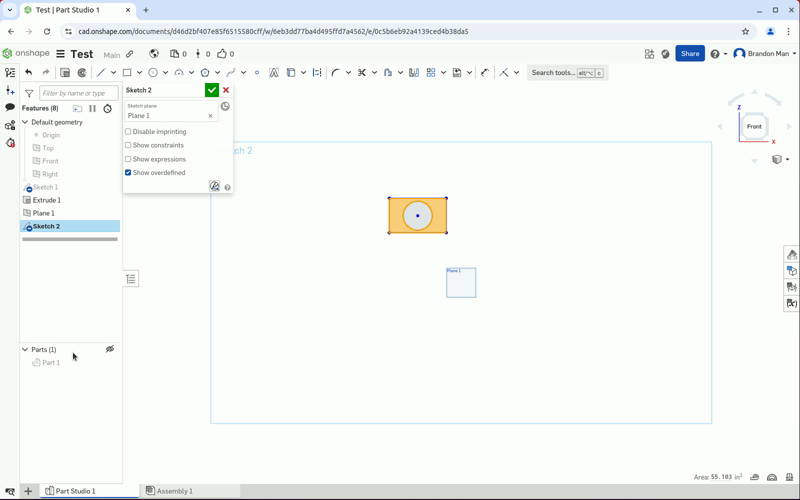
key(shift+e)
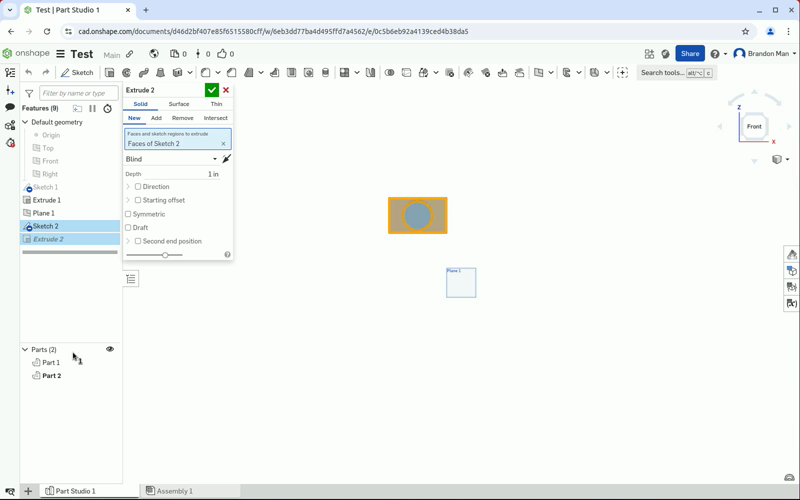
mouse_move(143, 106)
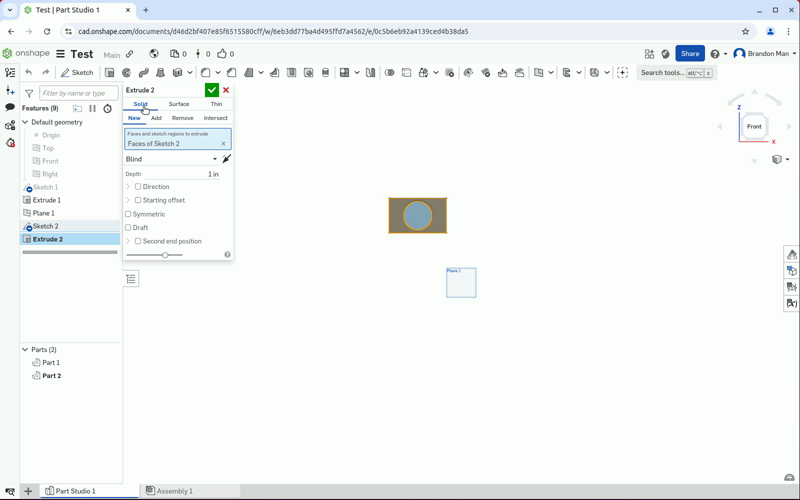
click(143, 106)
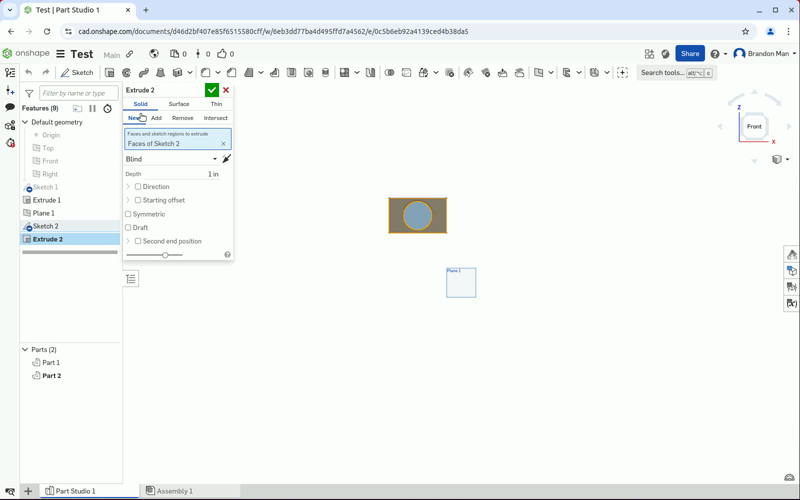
mouse_move(137, 120)
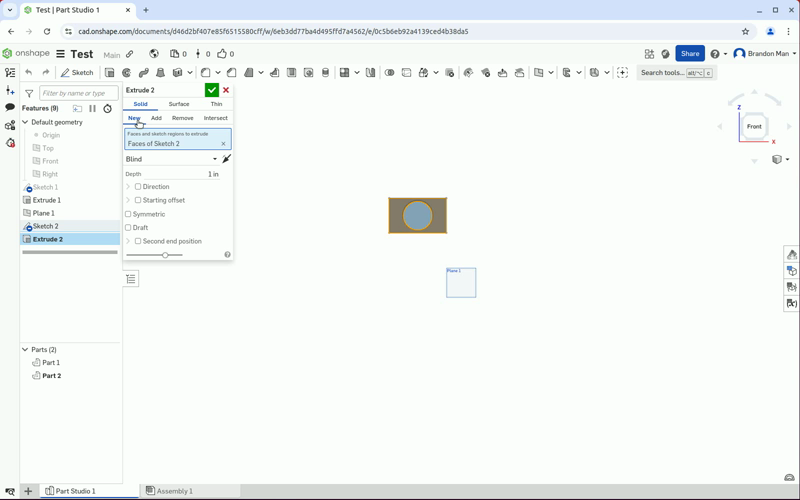
click(137, 120)
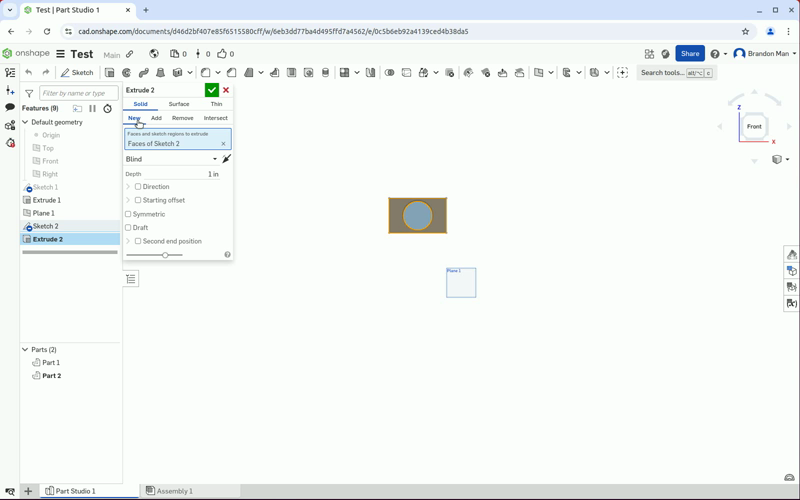
key(tab, 4)
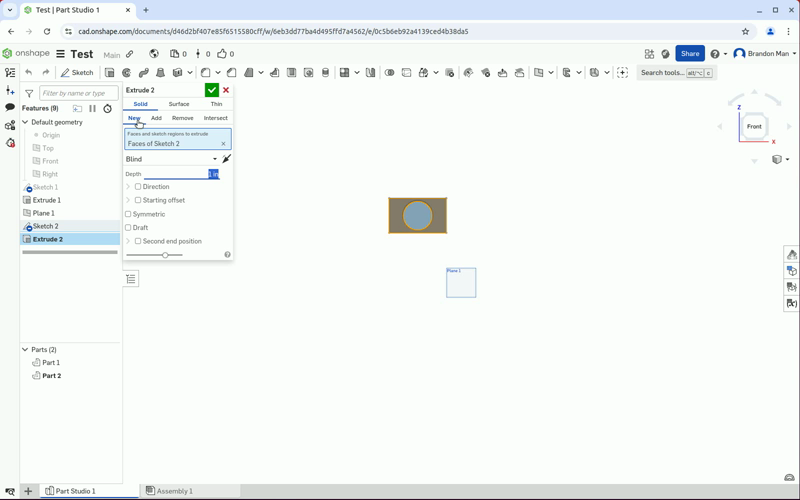
text(17.331)
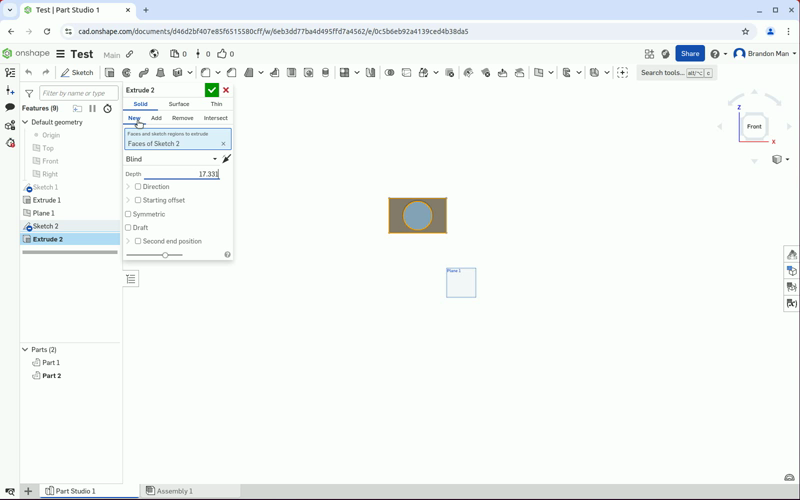
key(enter)
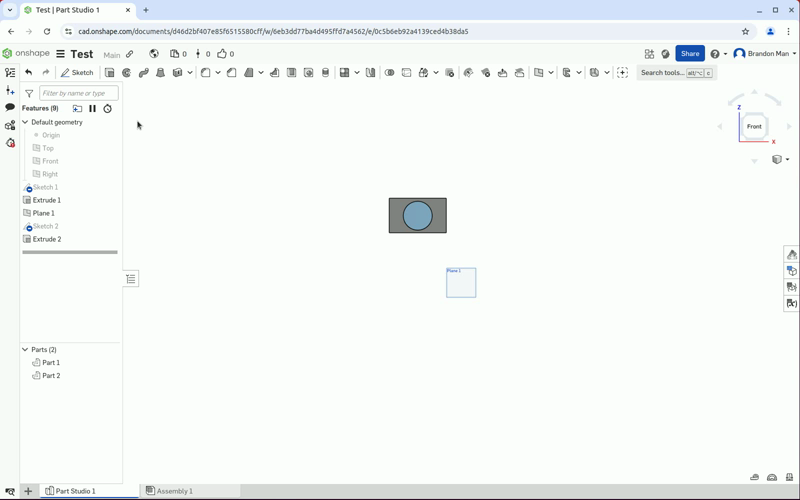
key(shift+h)
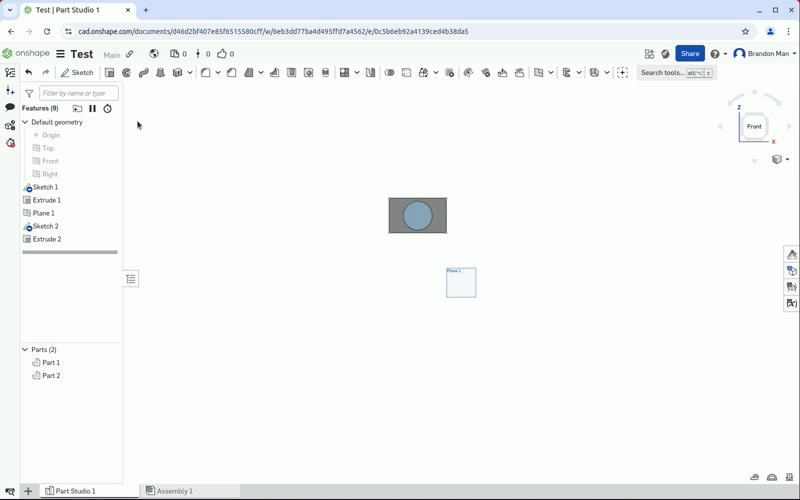
key(shift+h)
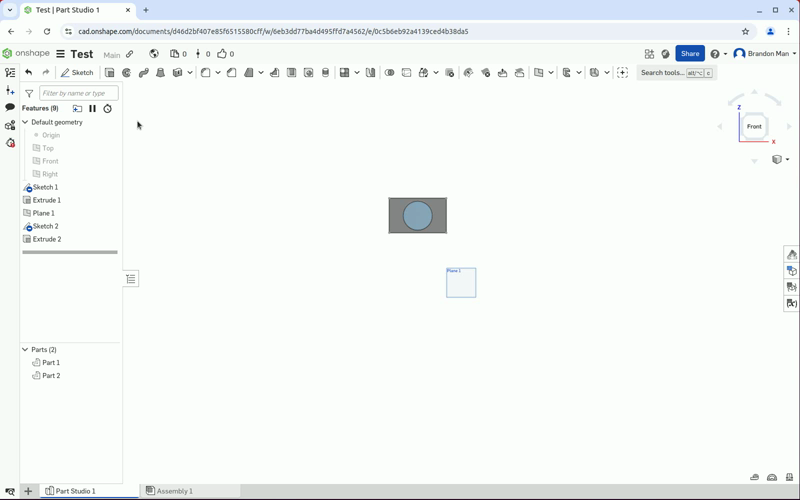
key(shift+7)
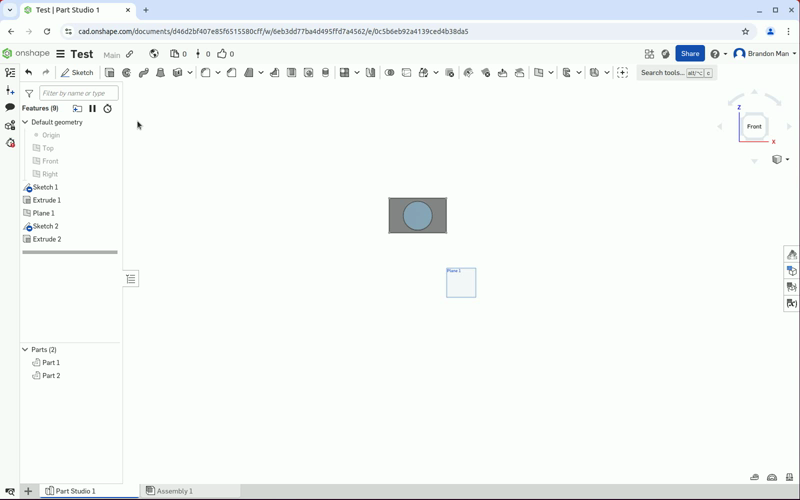
key(left, 2)
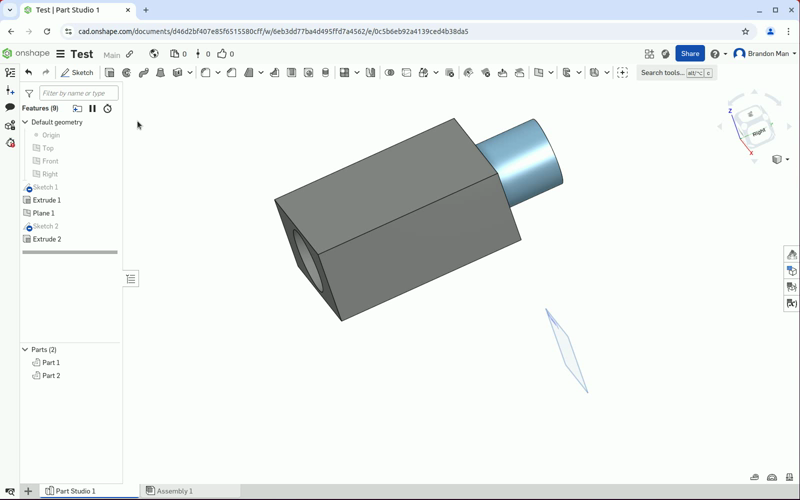
key(down, 2)
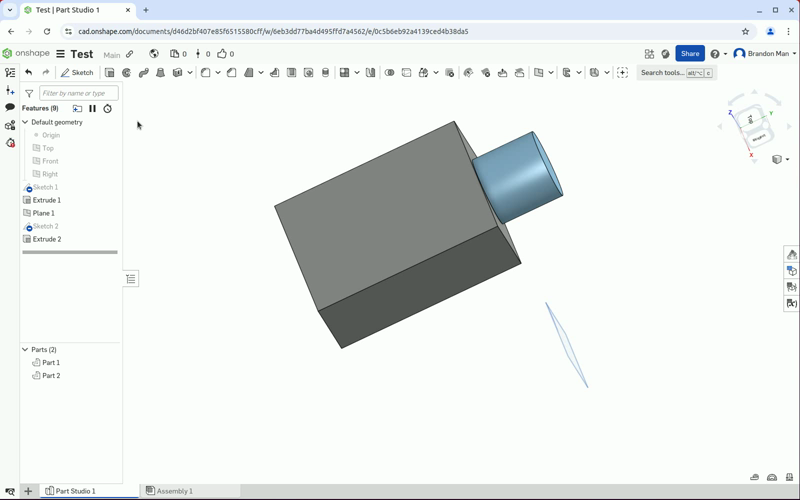
key(up, 2)
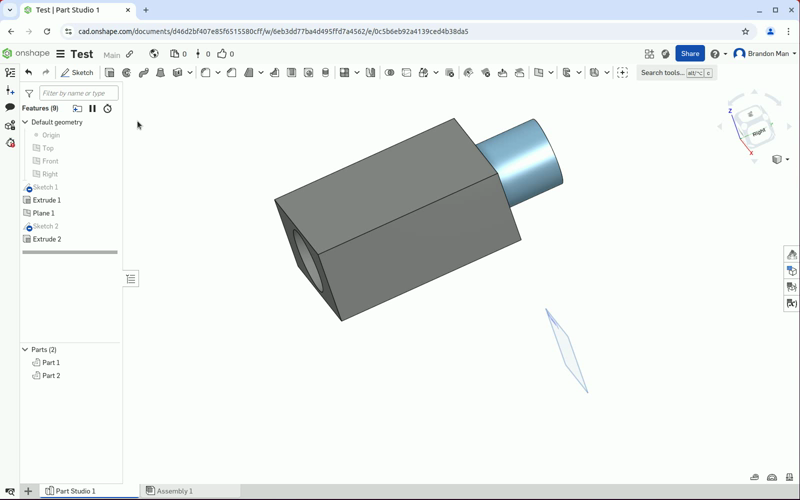
key(right, 2)
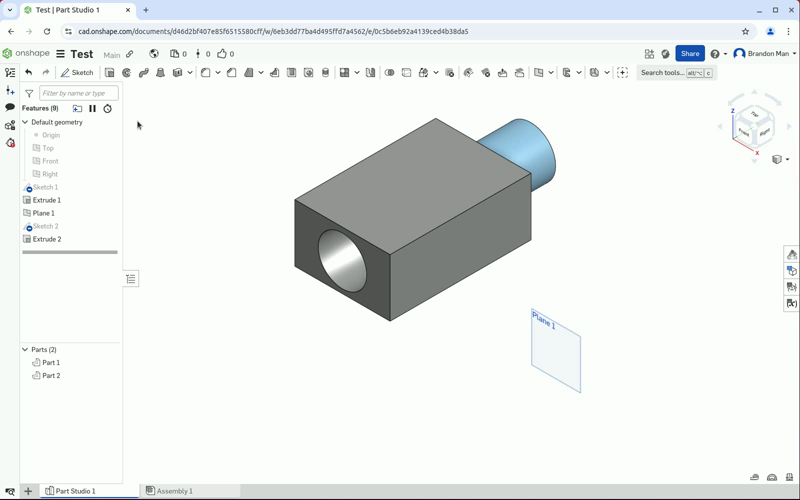
mouse_move(73, 189)
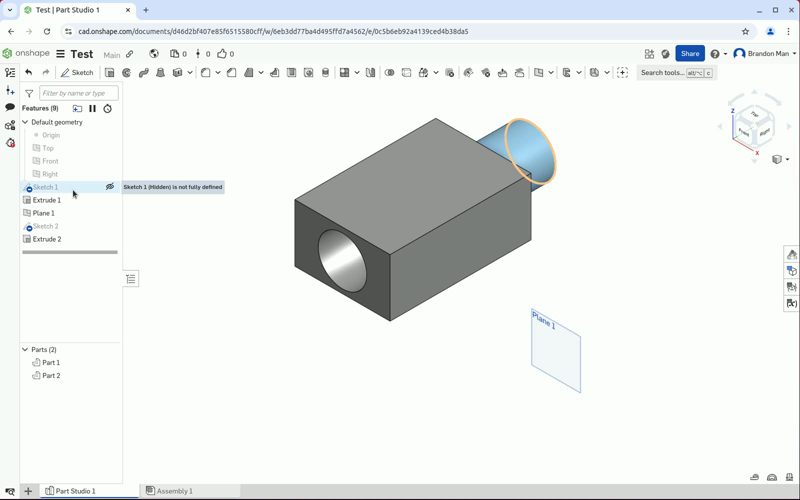
click(73, 189)